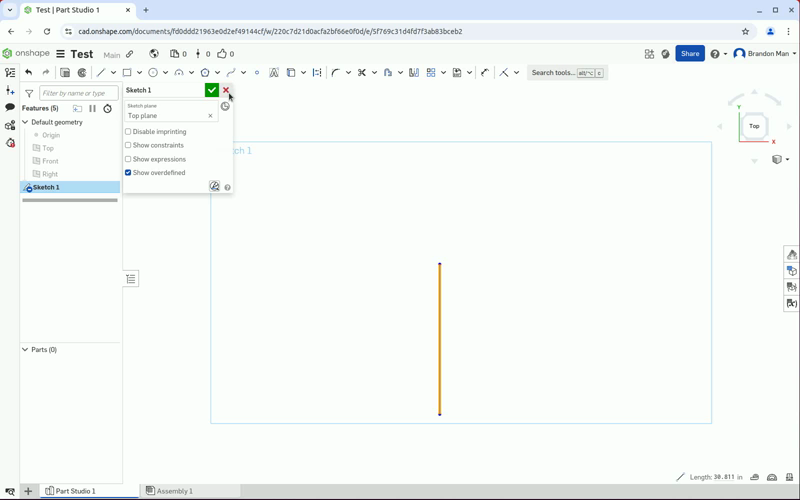
key(shift+h)
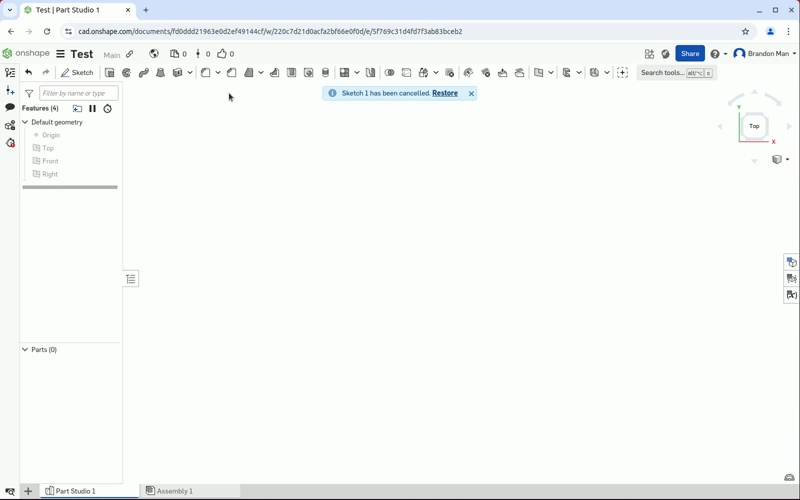
mouse_move(73, 352)
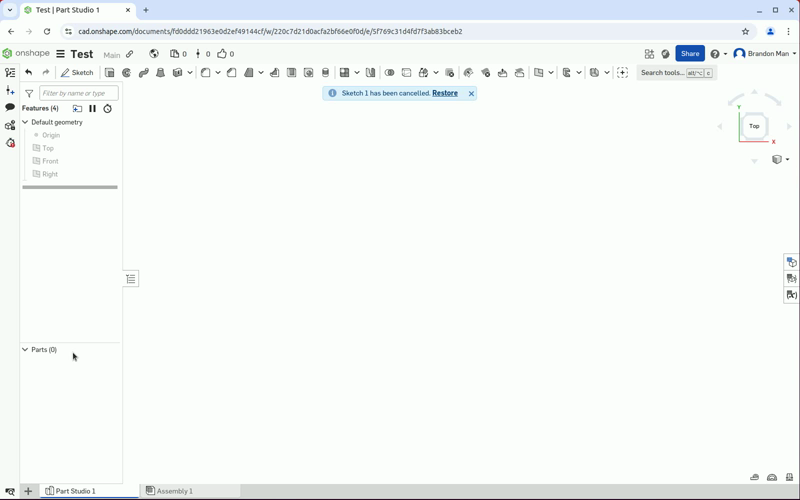
key(y)
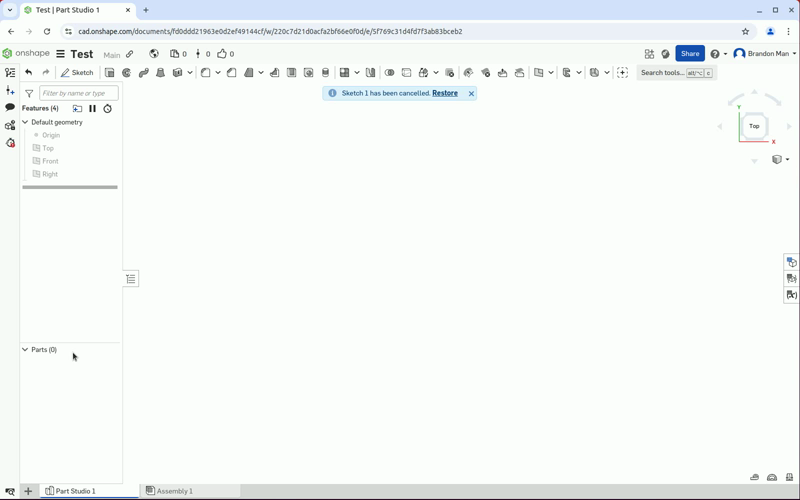
key(shift+p)
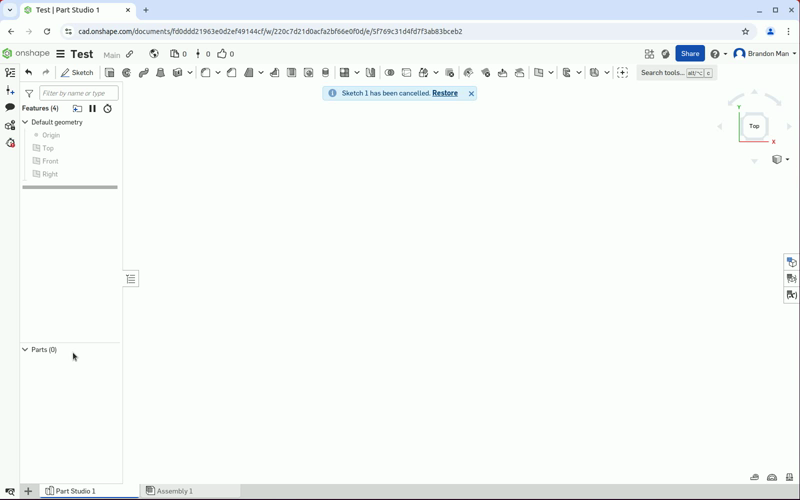
key(space)
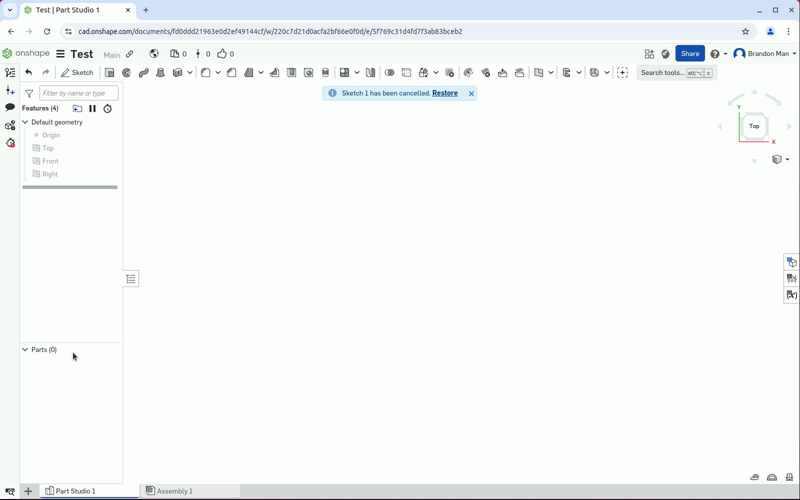
key_down(shift)
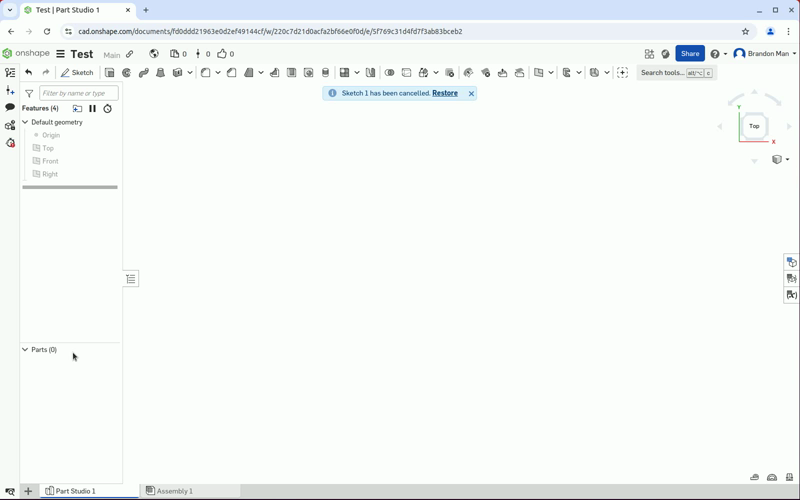
key(up)
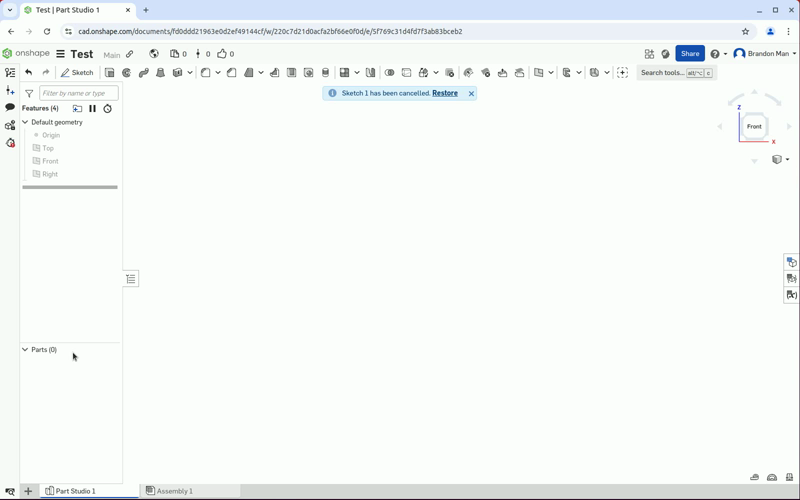
key_up(shift)
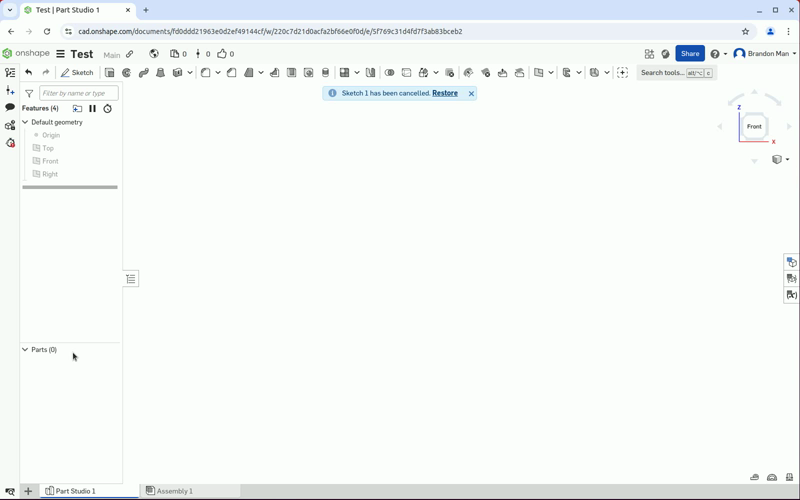
mouse_move(73, 352)
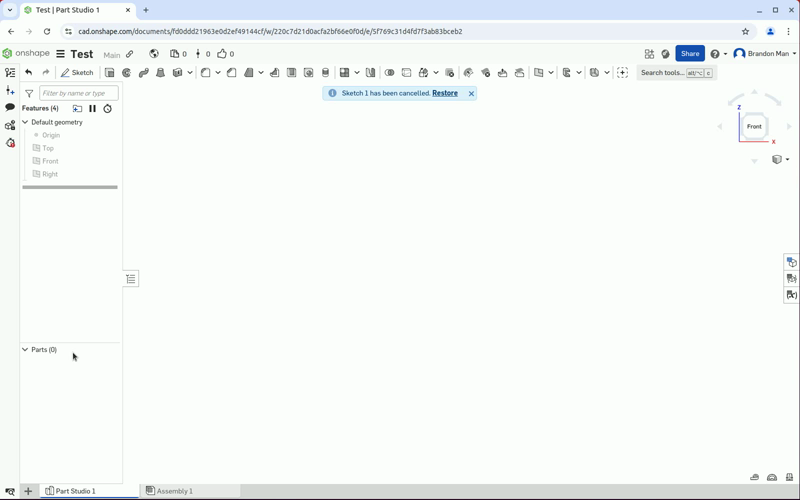
key(shift+y)
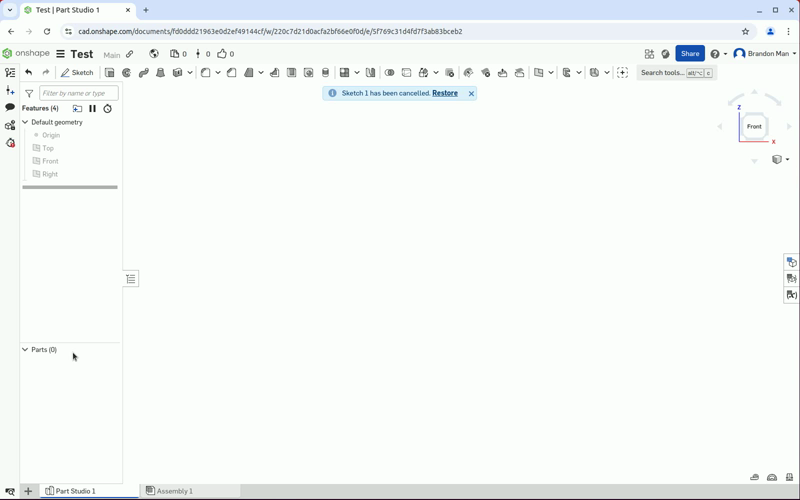
key(shift+s)
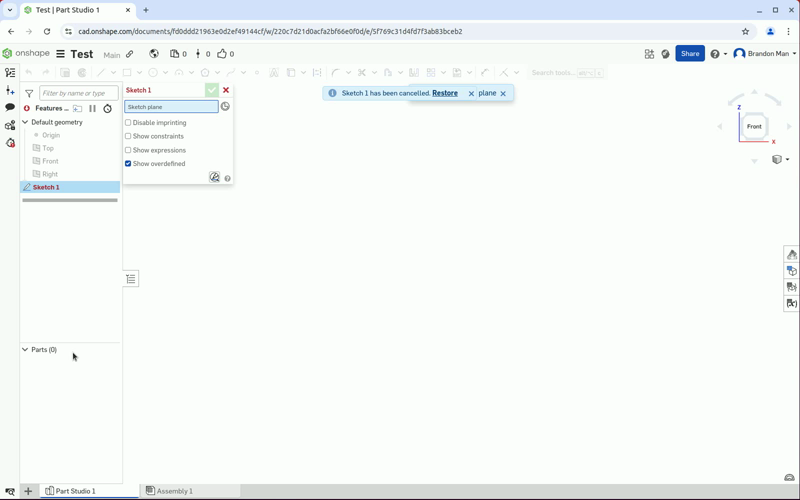
mouse_move(73, 163)
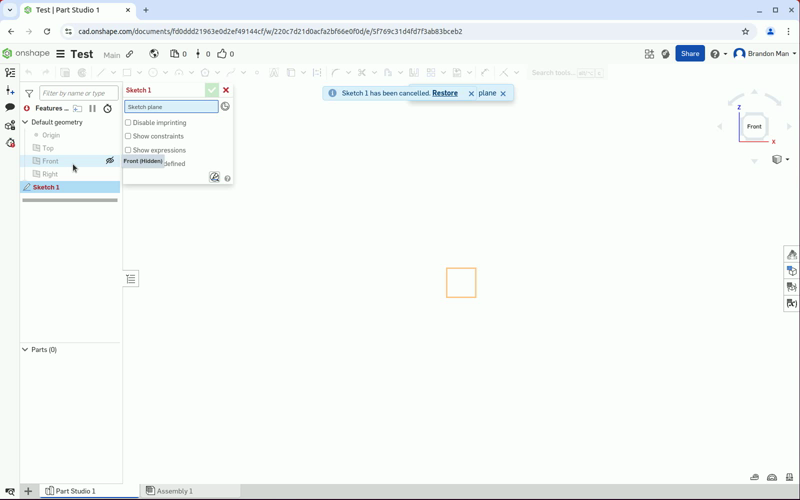
click(73, 163)
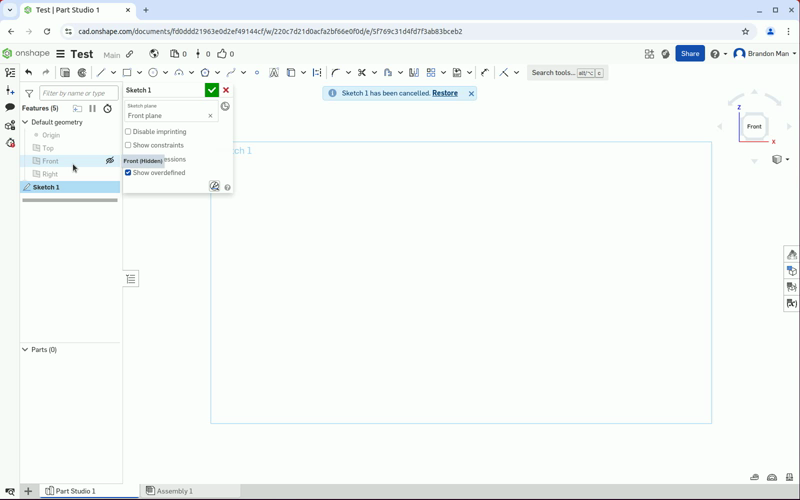
mouse_move(73, 352)
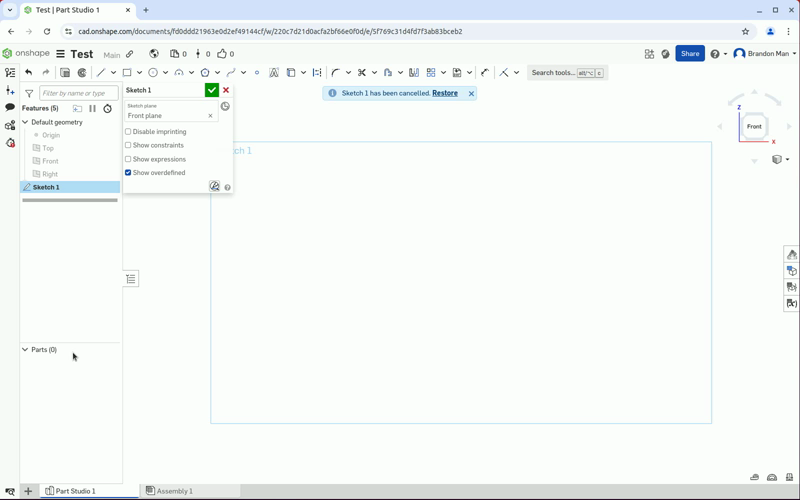
key(y)
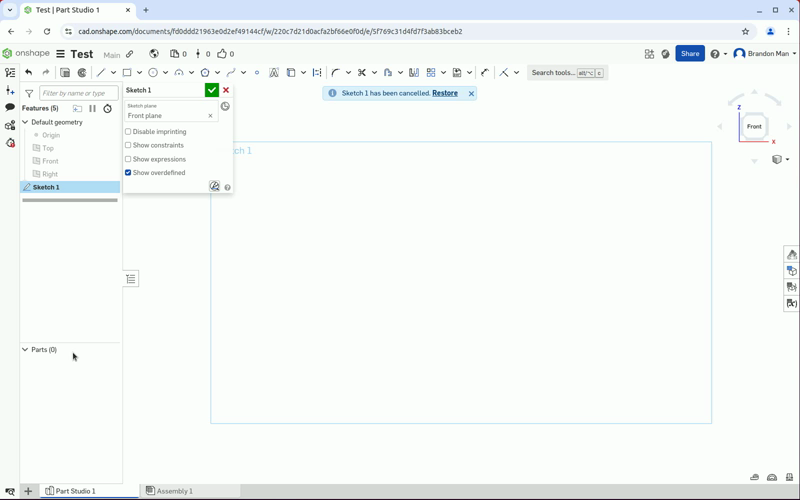
key(a)
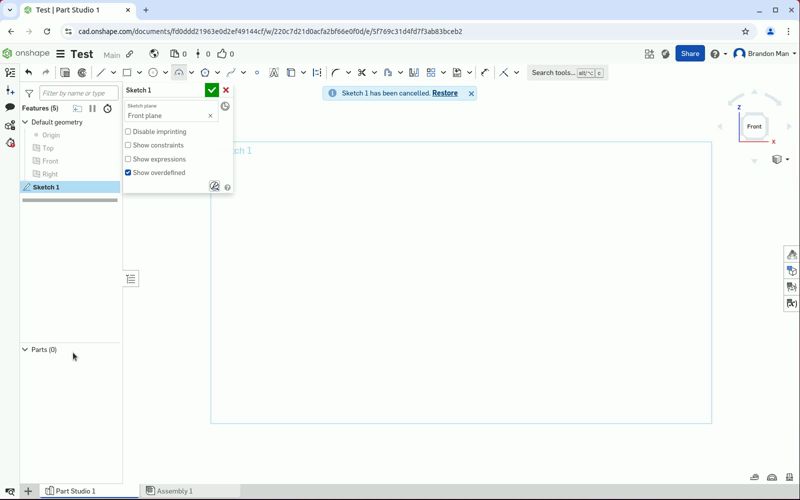
key_down(shift)
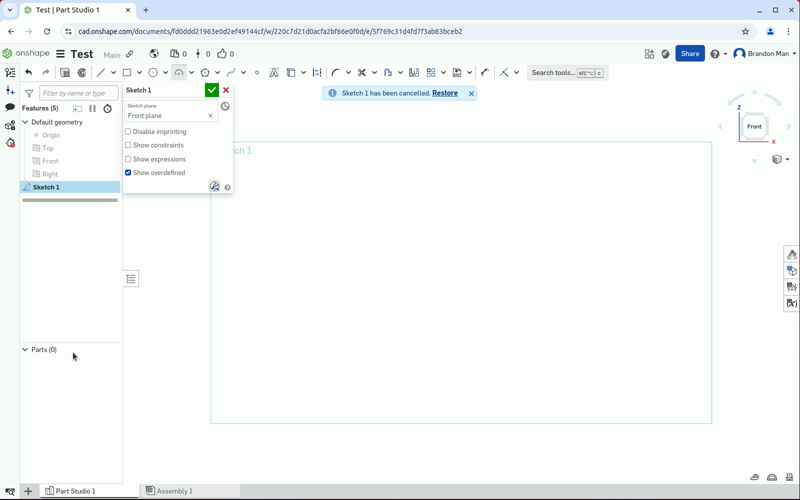
mouse_move(398, 343)
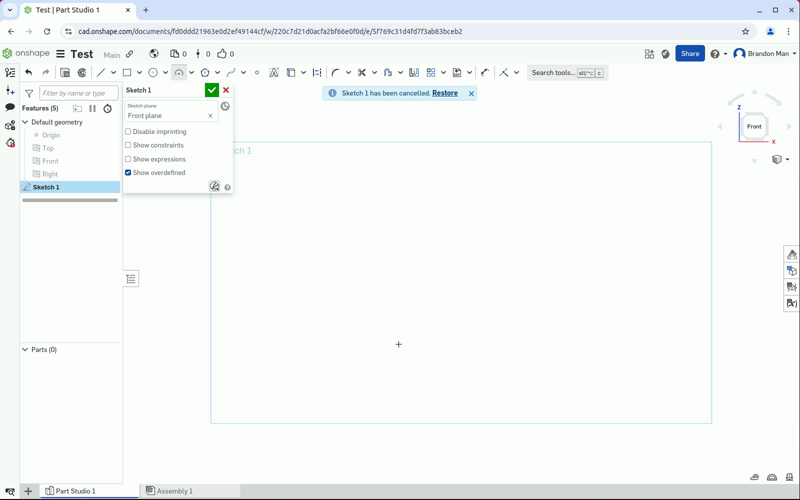
click(398, 343)
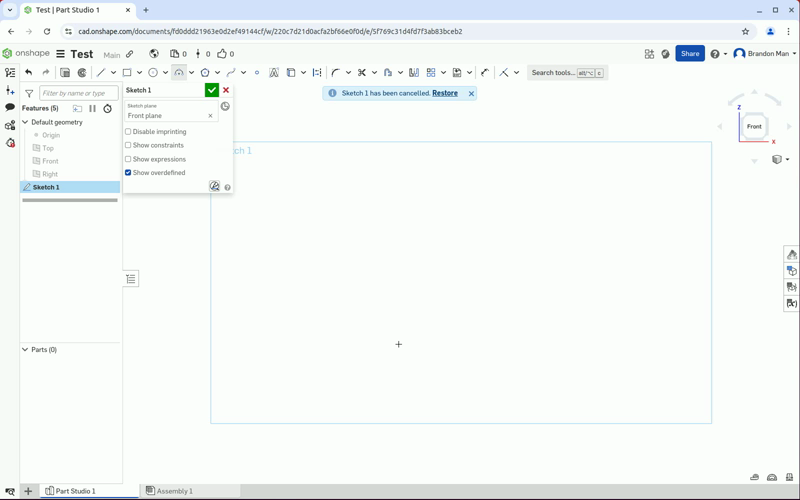
key_up(shift)
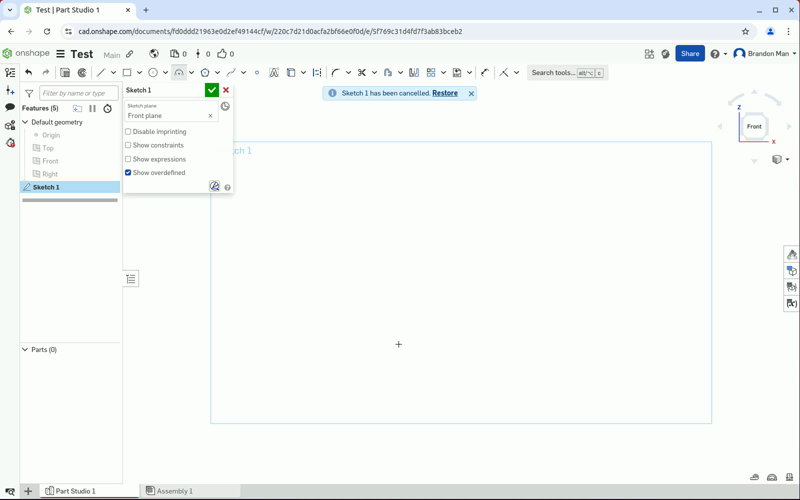
key_down(shift)
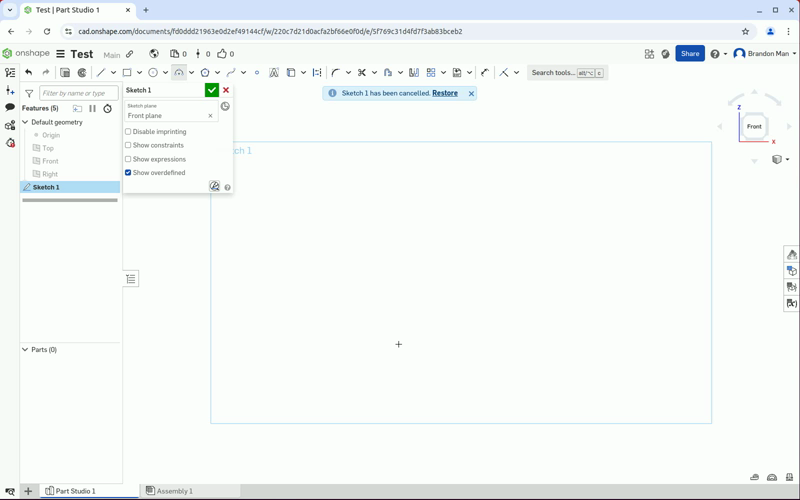
mouse_move(409, 354)
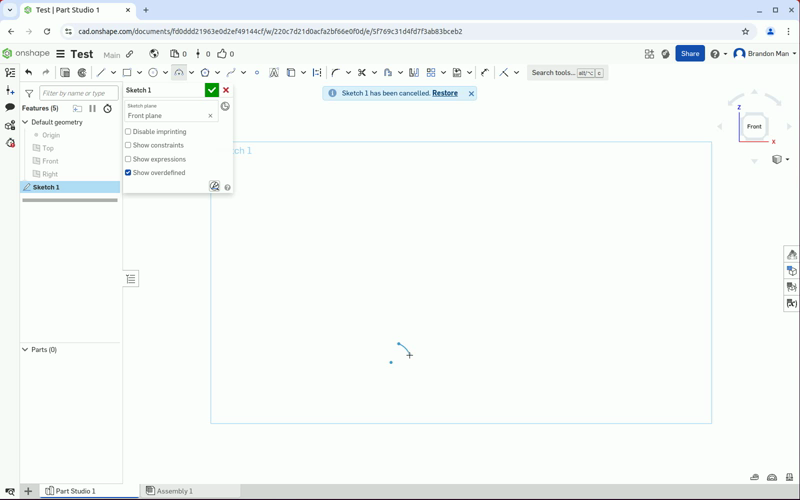
click(409, 354)
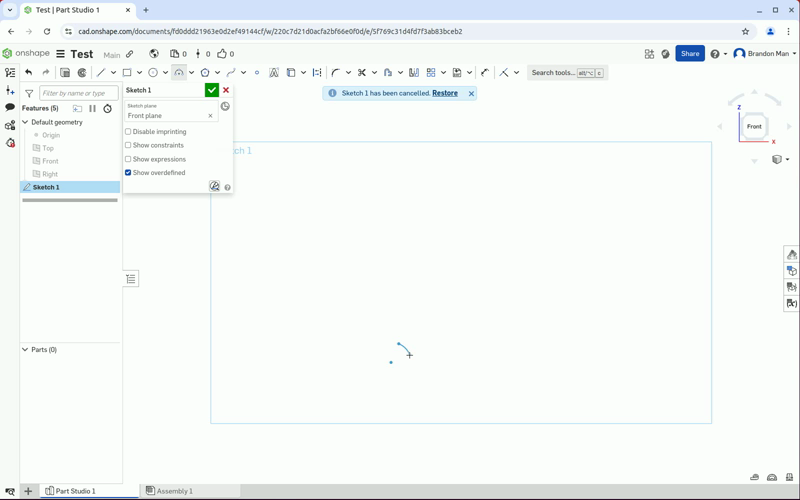
mouse_move(401, 351)
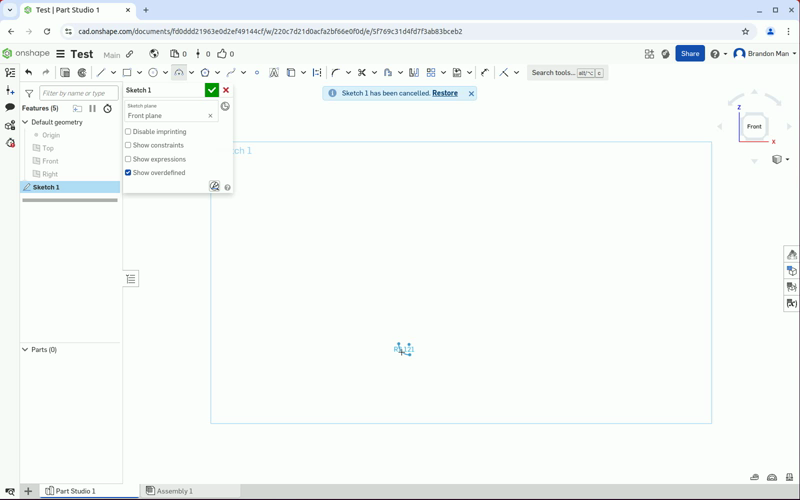
click(401, 351)
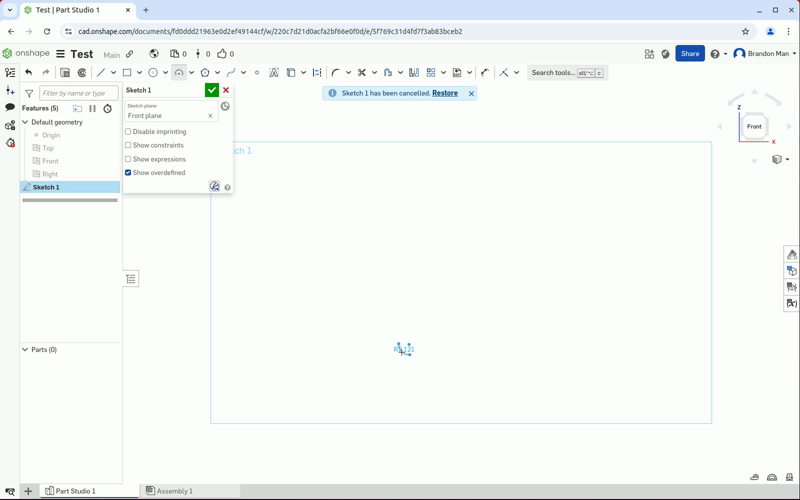
key_up(shift)
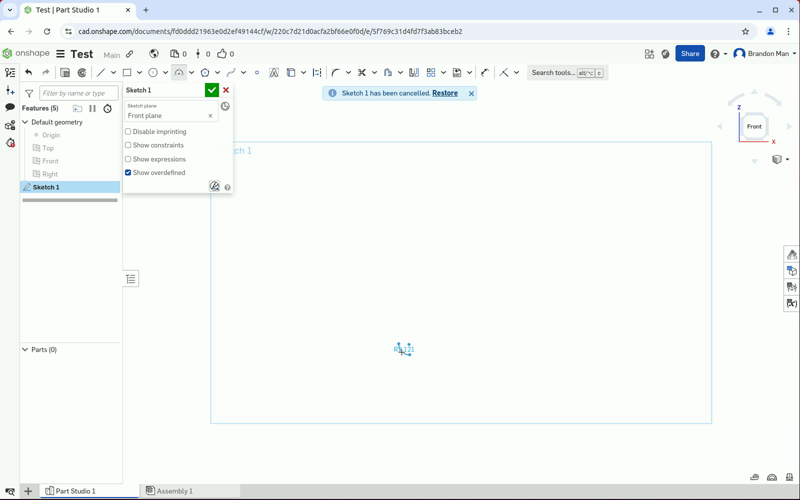
key(esc)
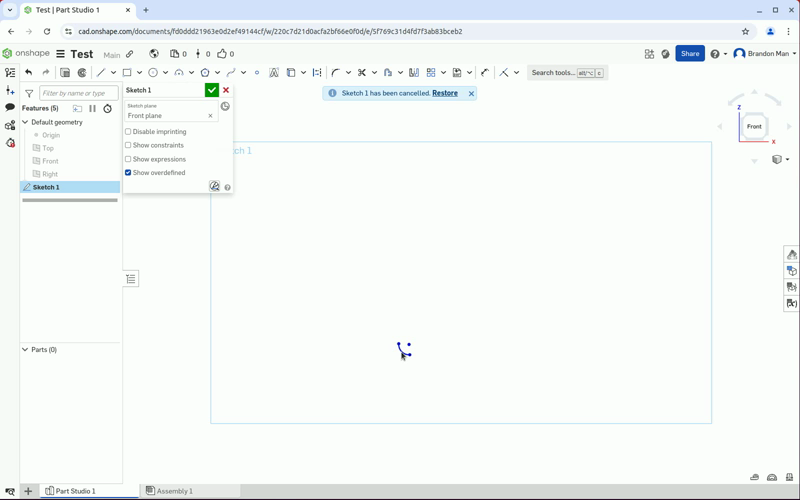
key(l)
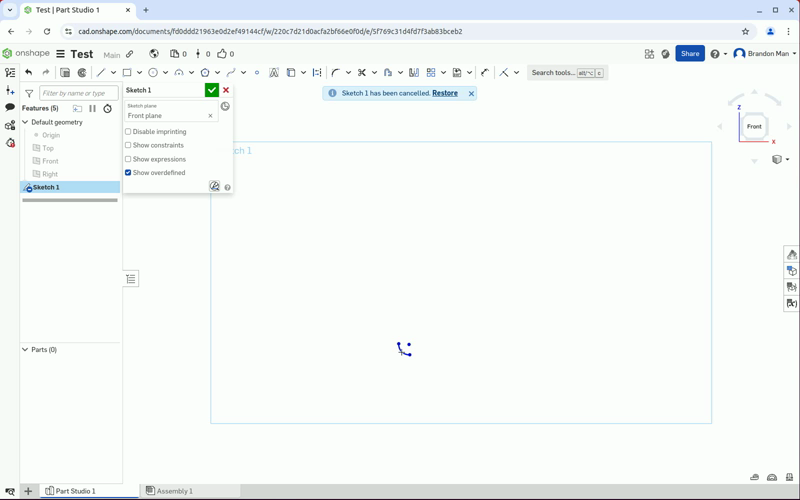
mouse_move(409, 354)
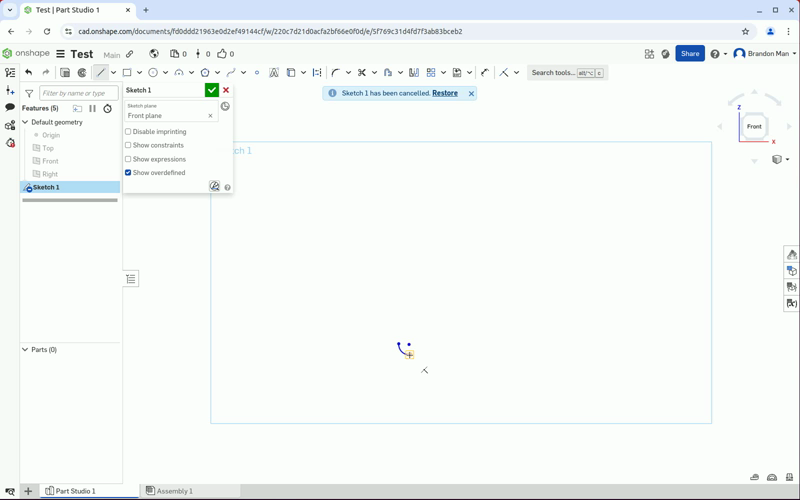
click(409, 354)
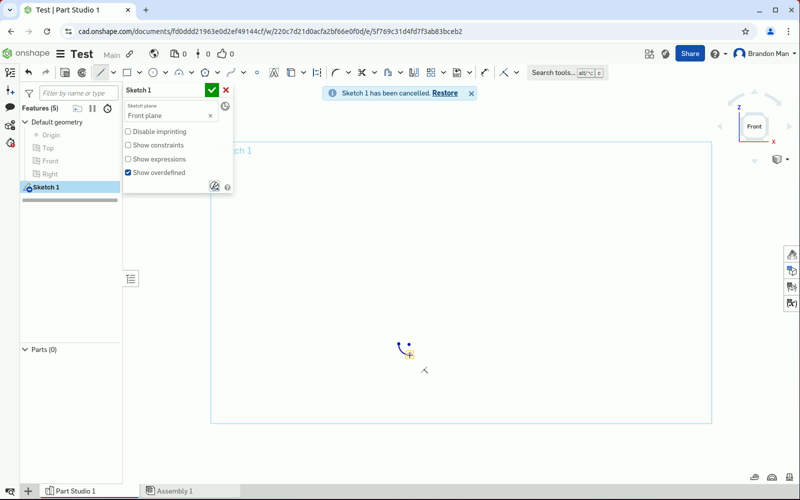
key_down(shift)
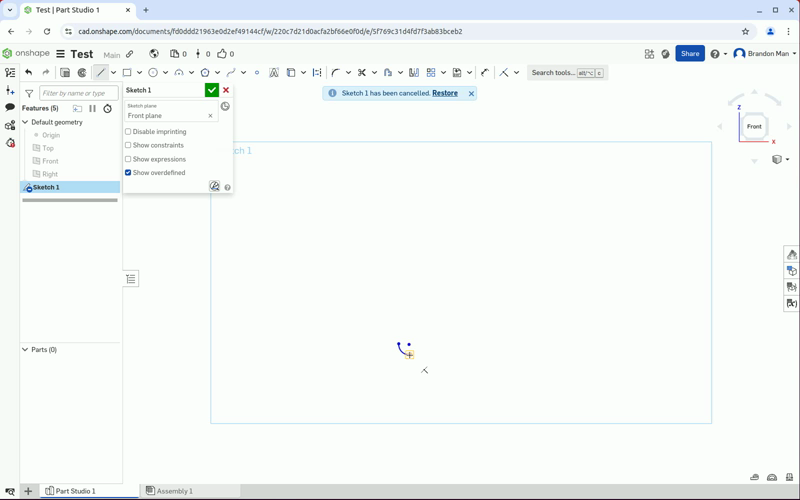
mouse_move(561, 354)
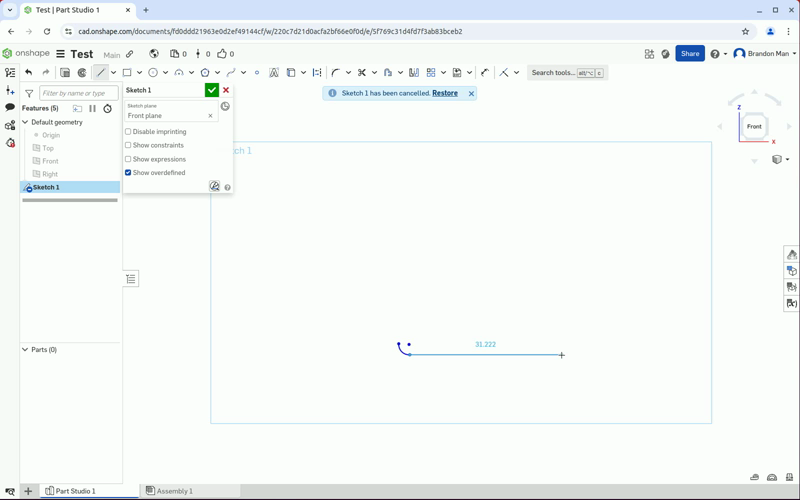
click(561, 354)
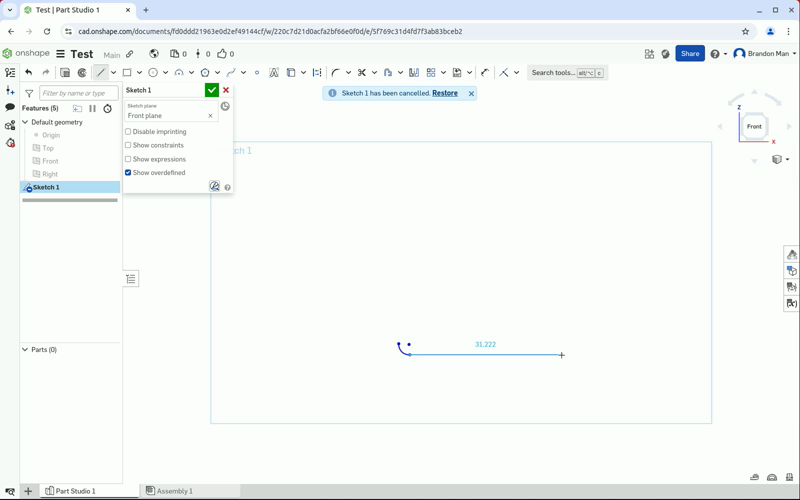
key_up(shift)
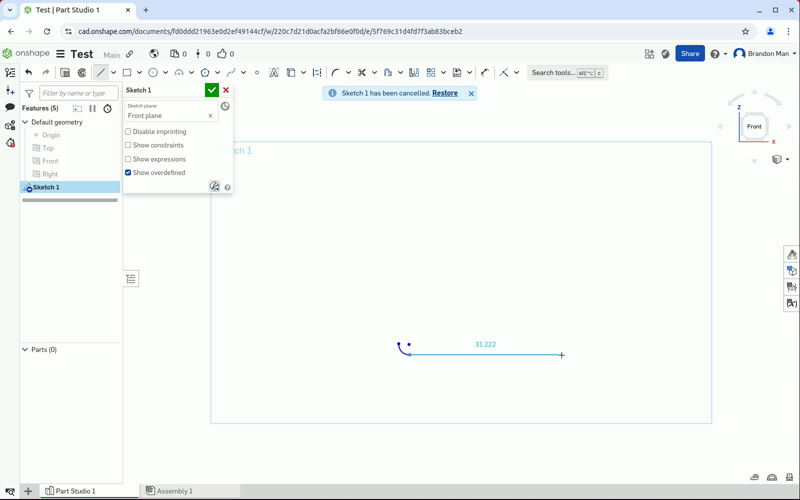
key(esc)
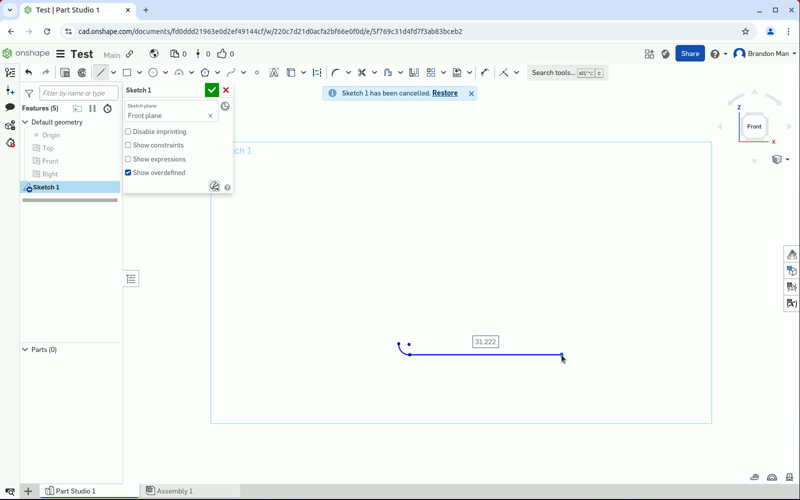
key(a)
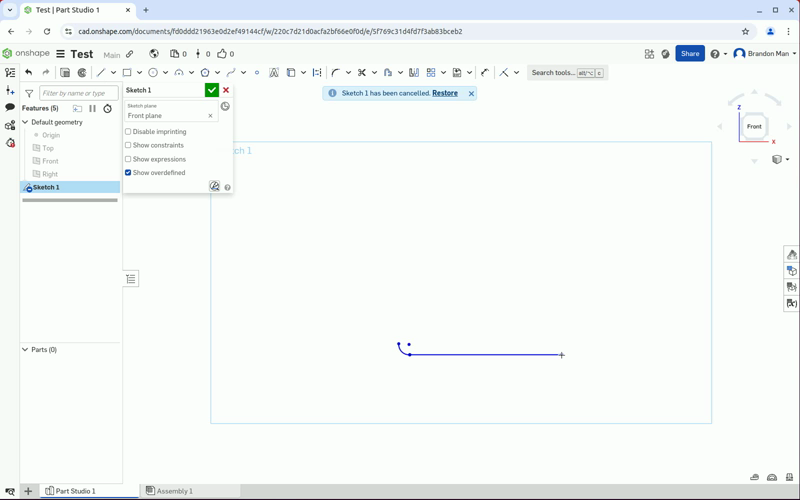
mouse_move(561, 354)
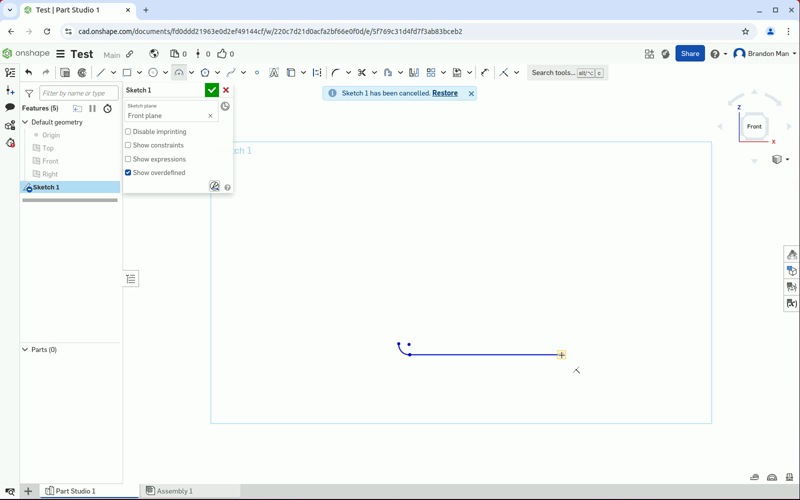
click(561, 354)
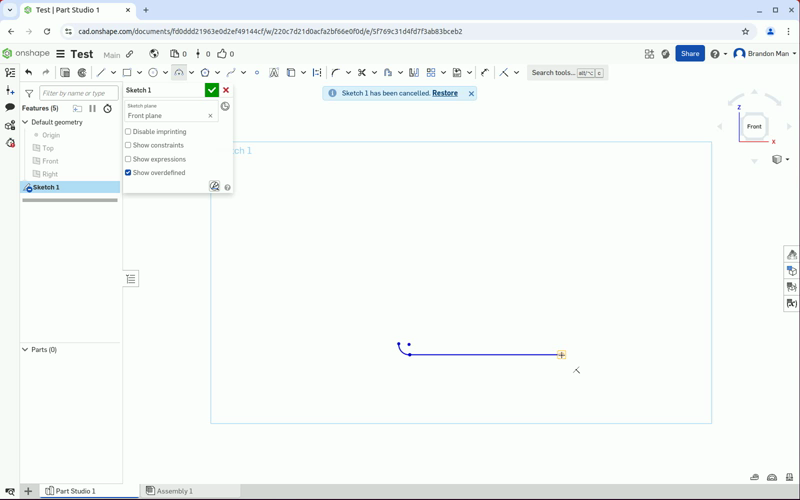
key_down(shift)
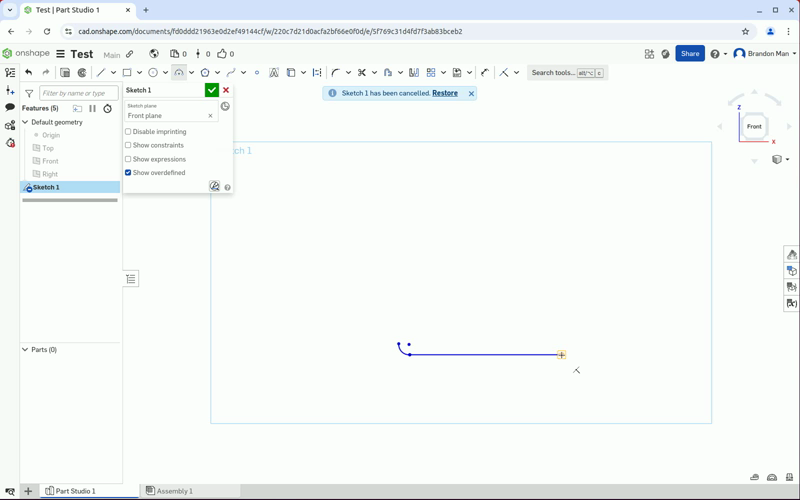
mouse_move(572, 343)
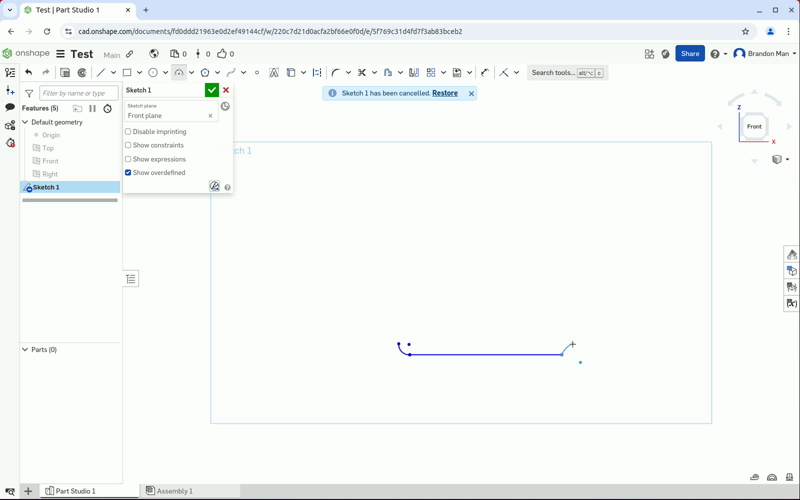
click(572, 343)
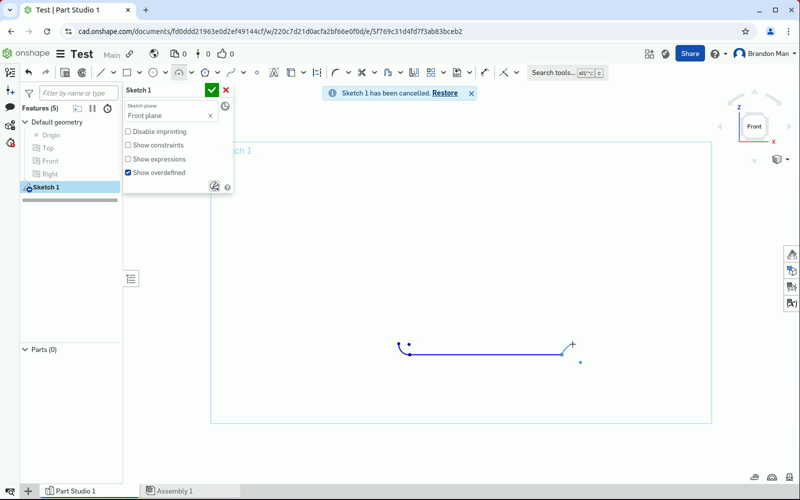
mouse_move(569, 351)
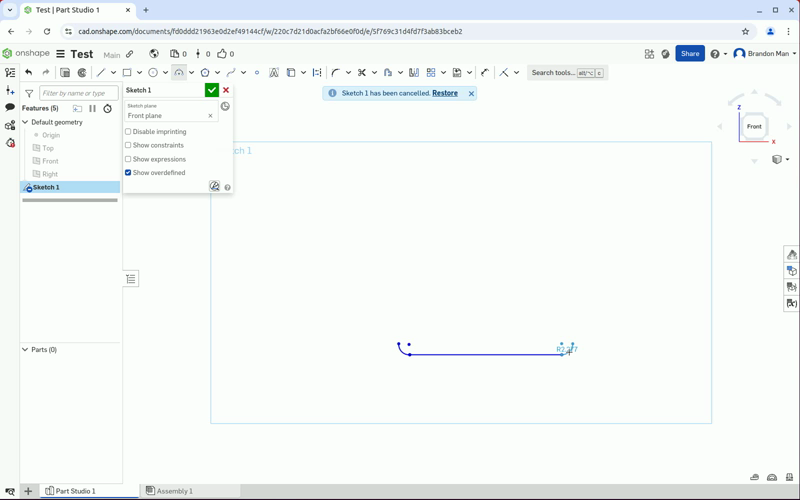
click(569, 351)
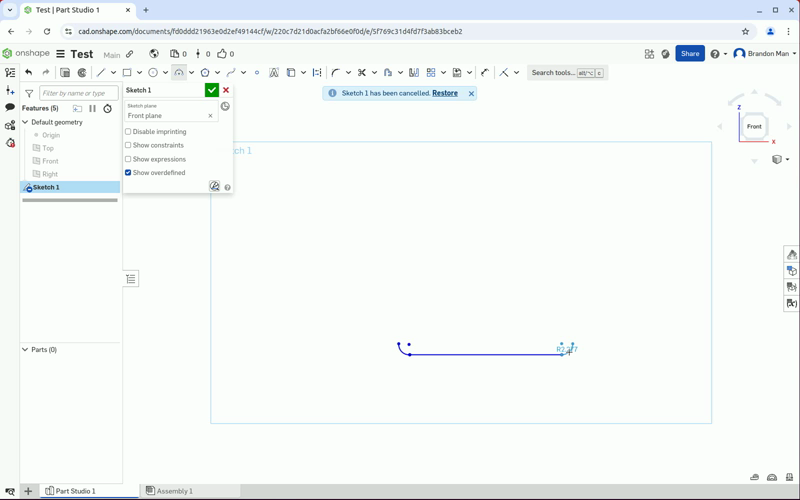
key_up(shift)
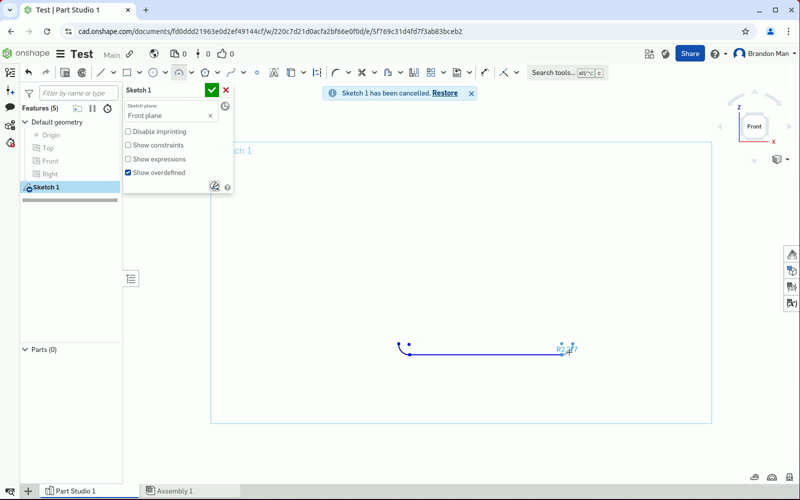
key(esc)
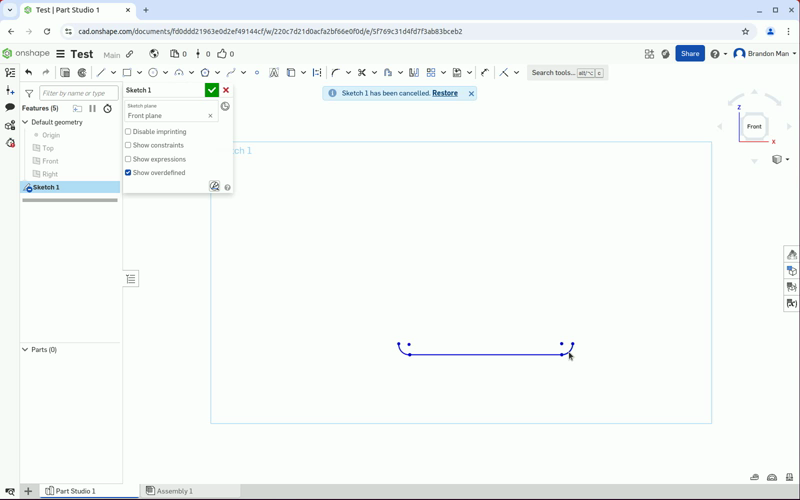
key(l)
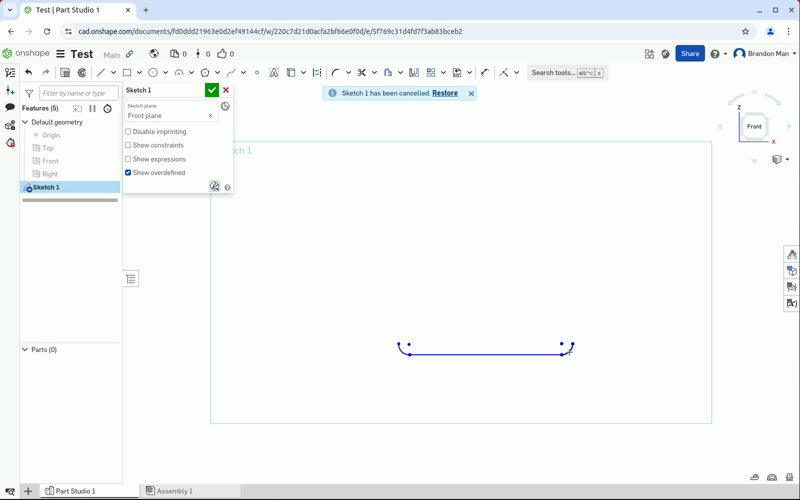
mouse_move(572, 343)
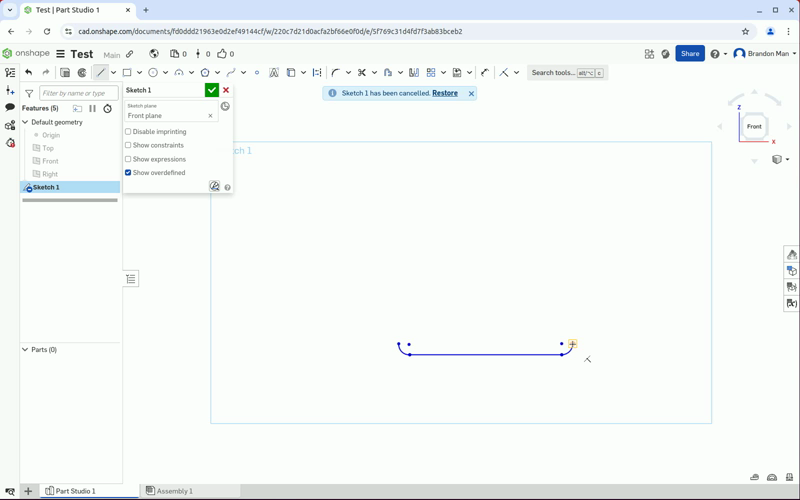
click(572, 343)
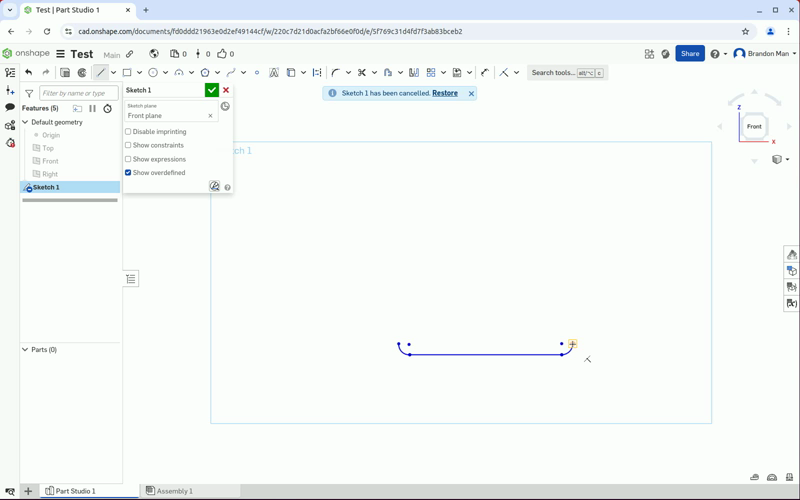
key_down(shift)
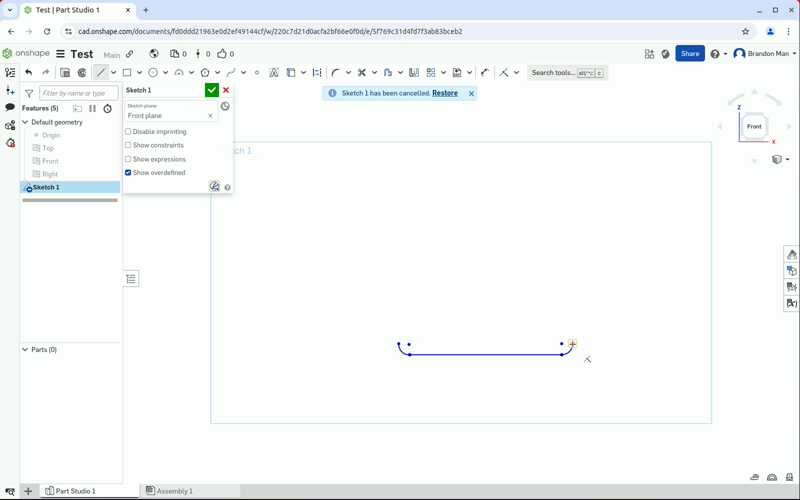
mouse_move(572, 244)
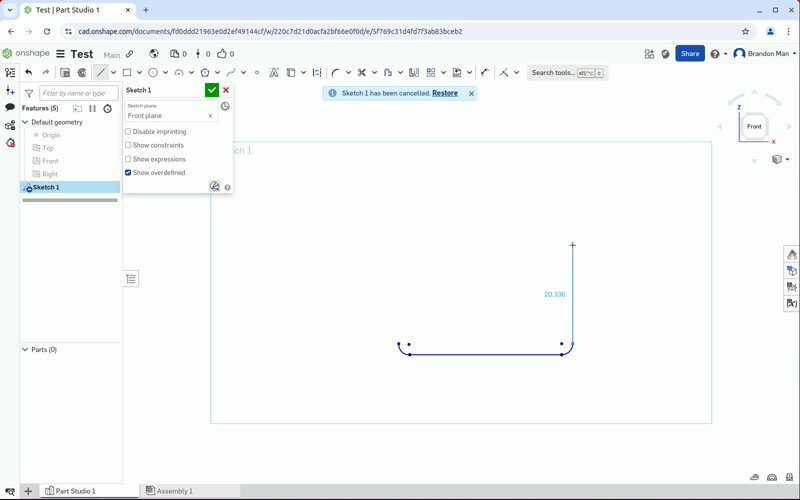
click(572, 244)
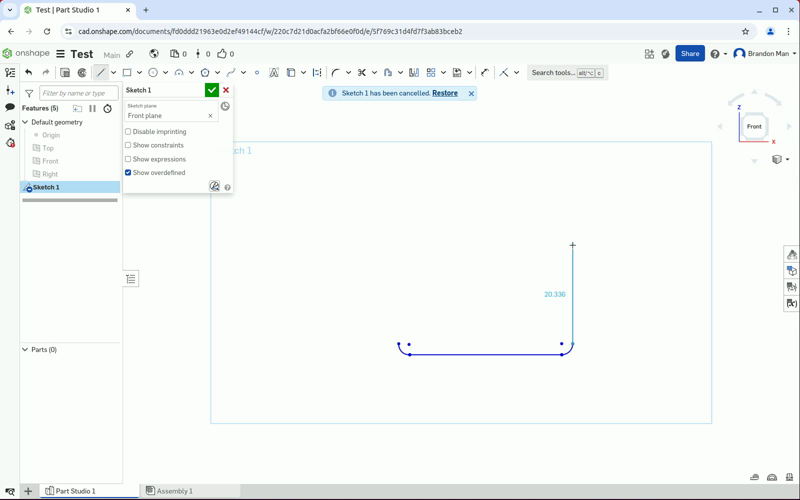
key_up(shift)
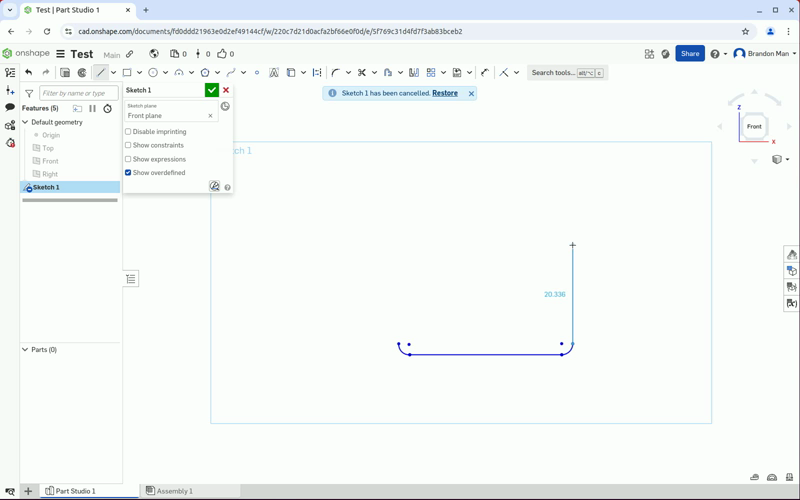
key(esc)
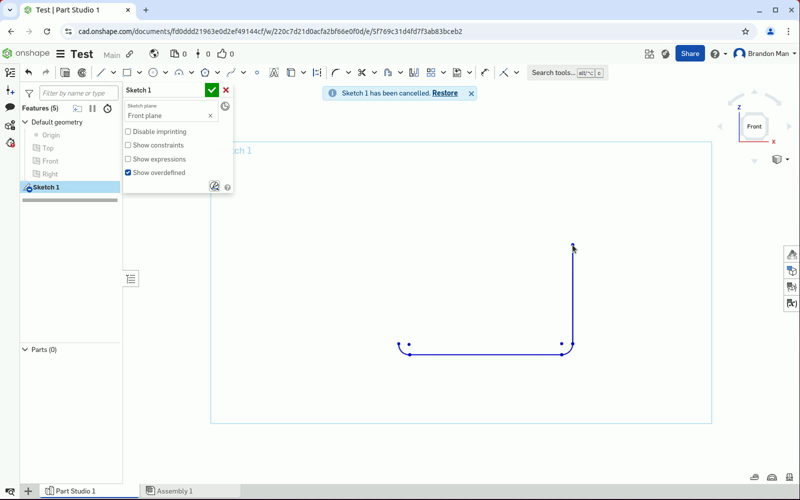
key(a)
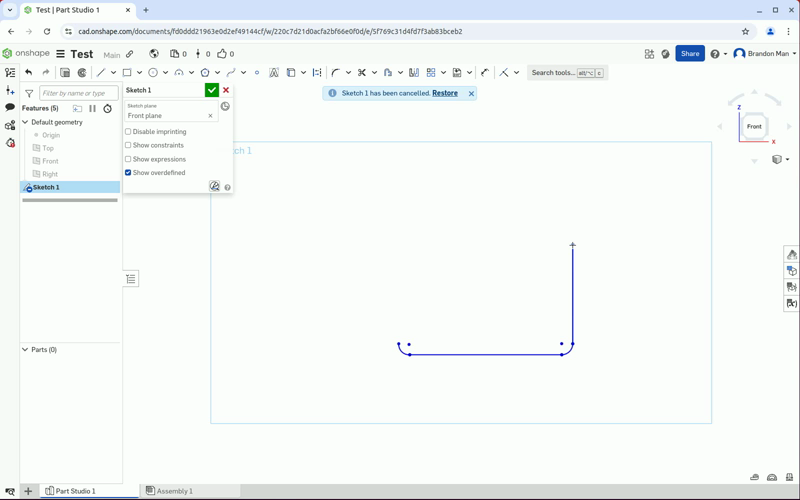
mouse_move(572, 244)
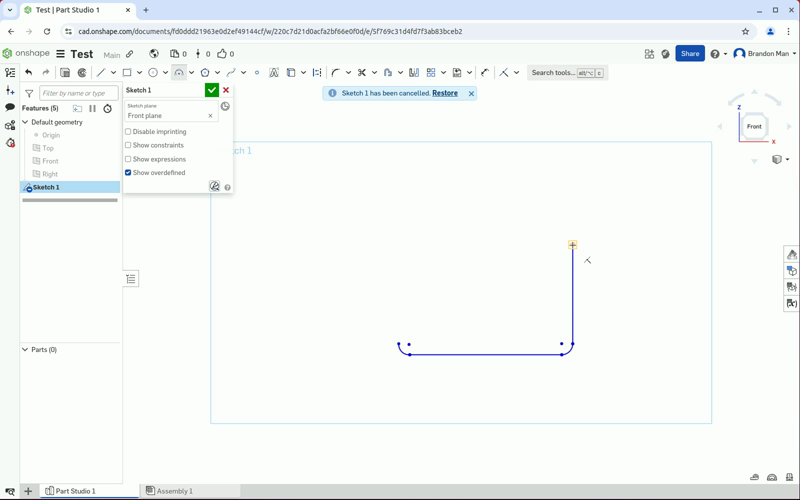
click(572, 244)
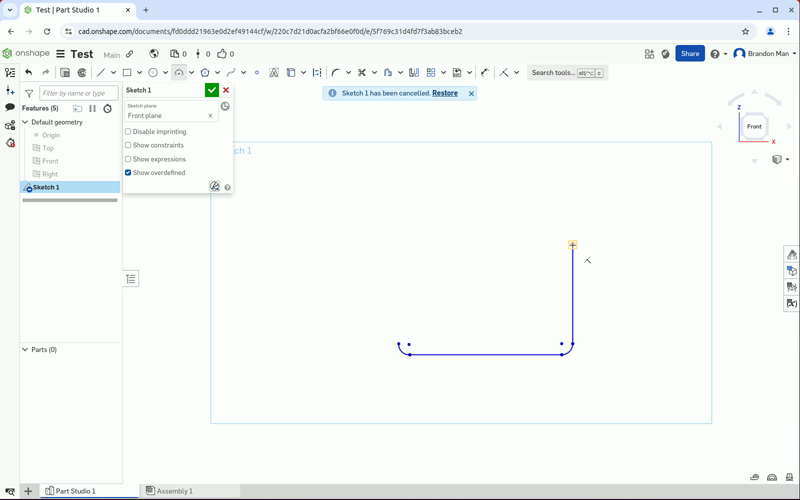
key_down(shift)
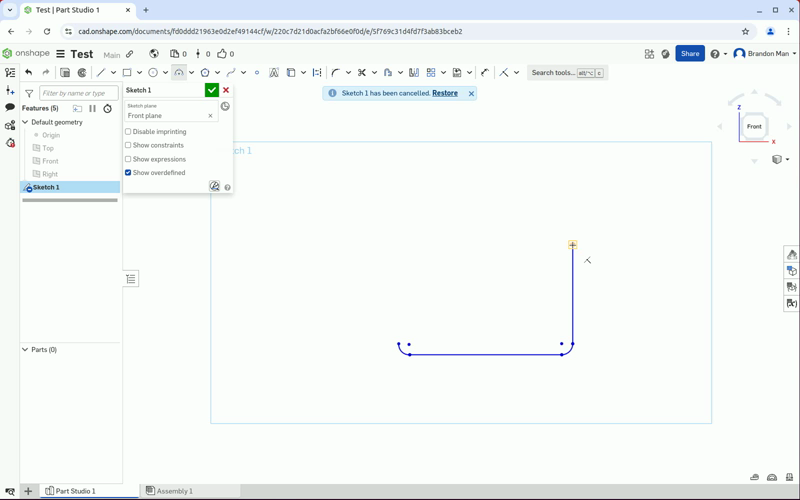
mouse_move(561, 232)
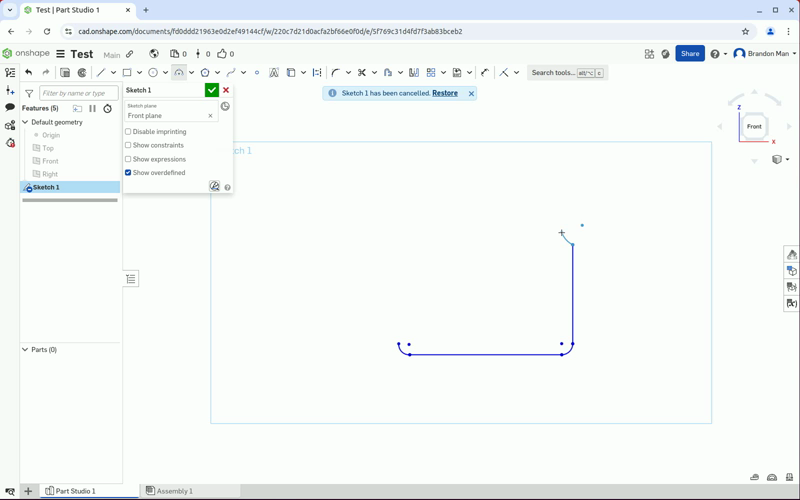
click(561, 232)
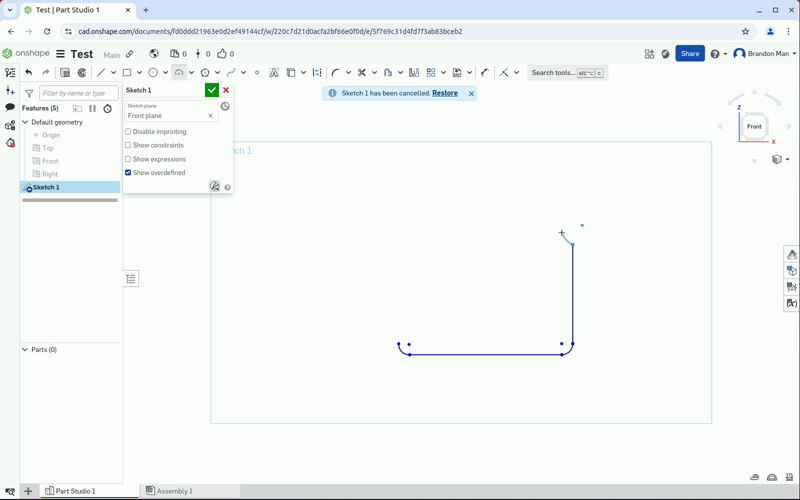
mouse_move(569, 236)
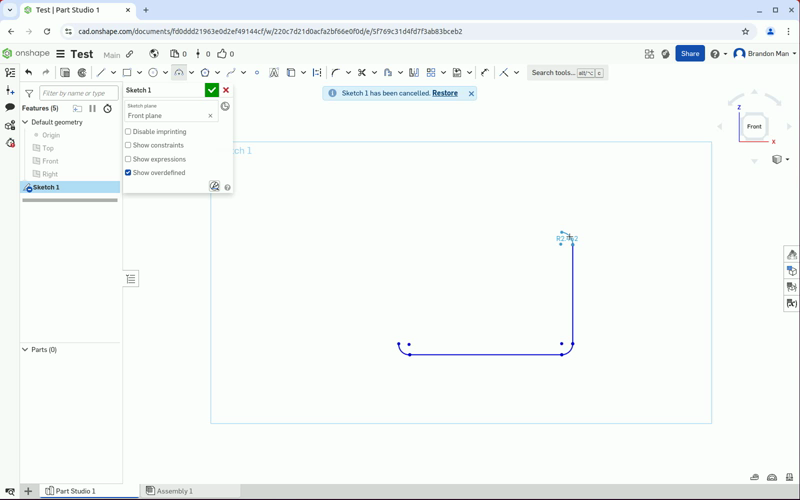
click(569, 236)
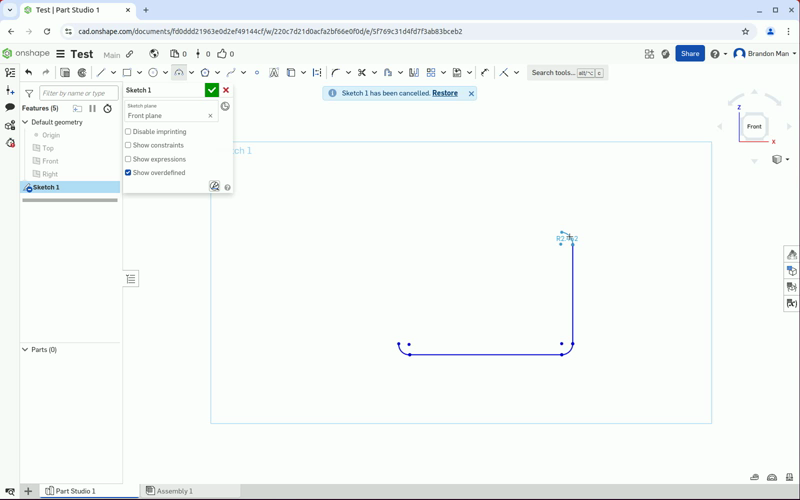
key_up(shift)
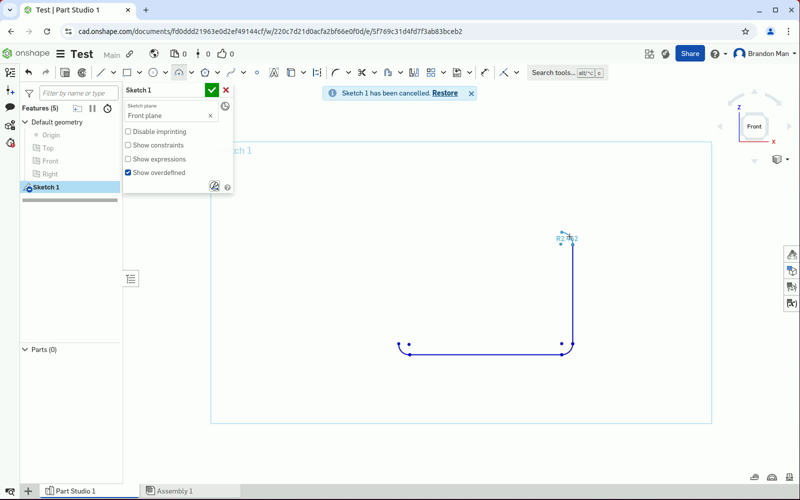
key(esc)
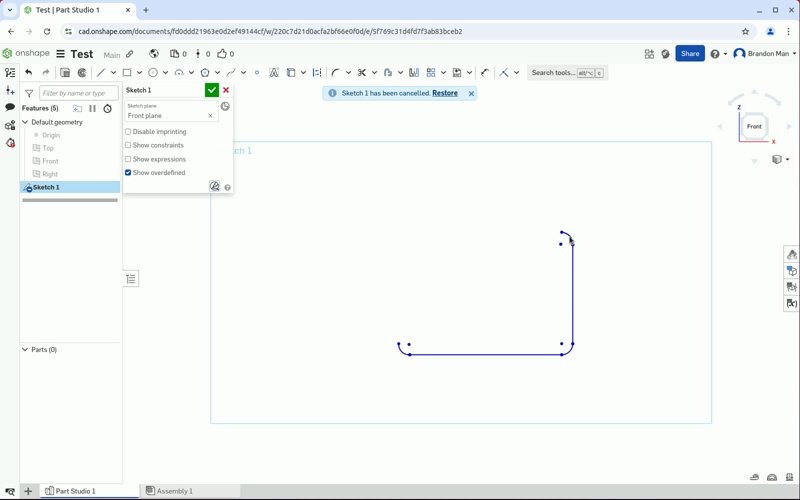
key(l)
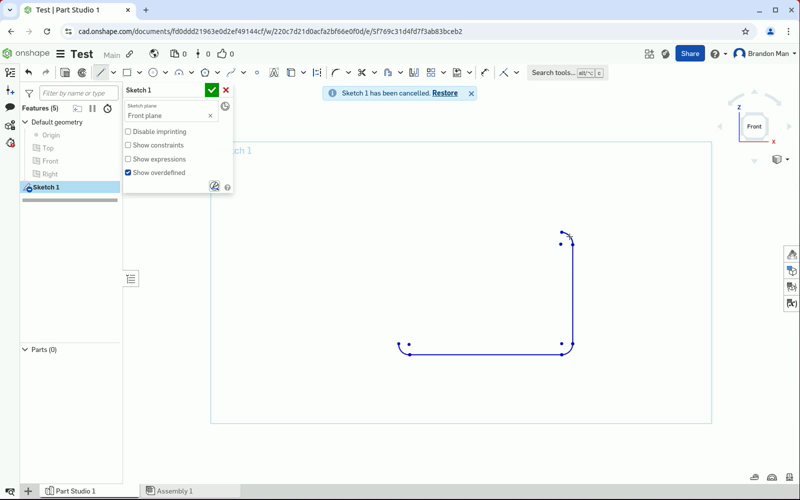
mouse_move(561, 232)
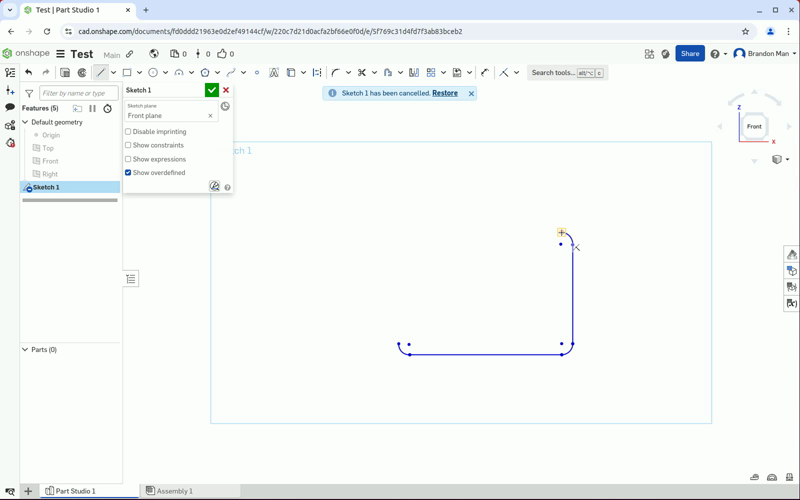
click(561, 232)
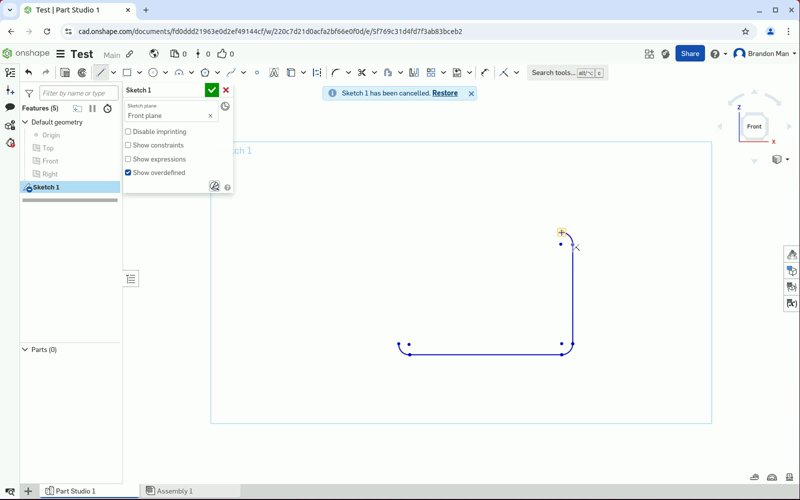
key_down(shift)
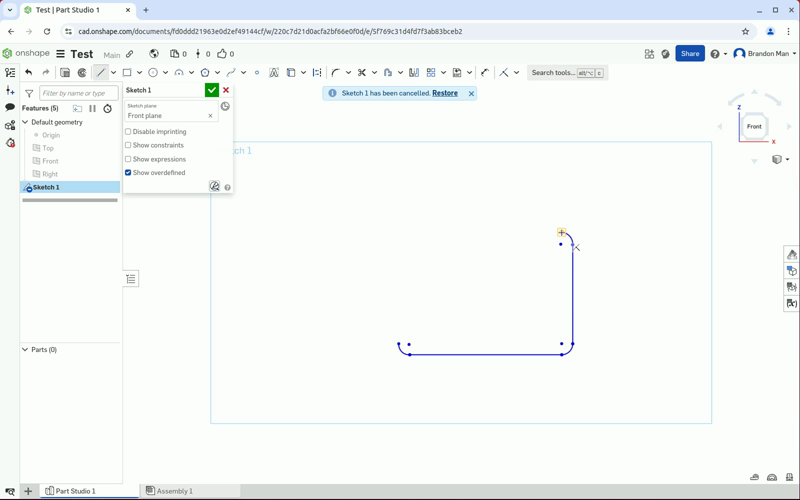
mouse_move(409, 232)
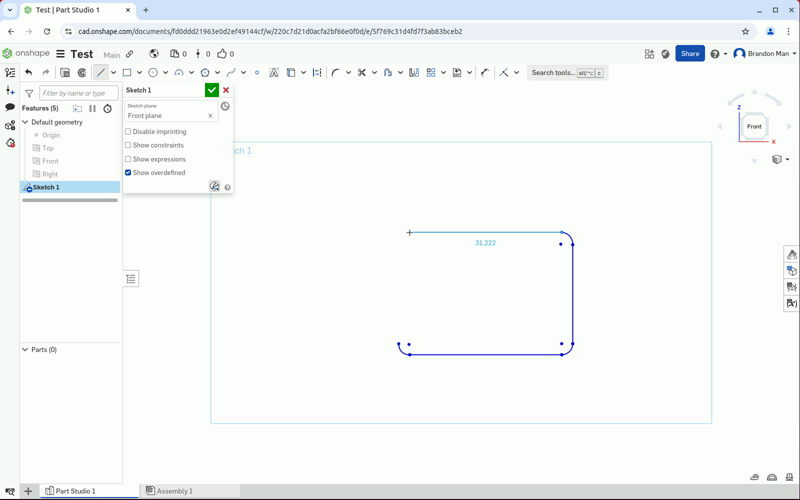
click(409, 232)
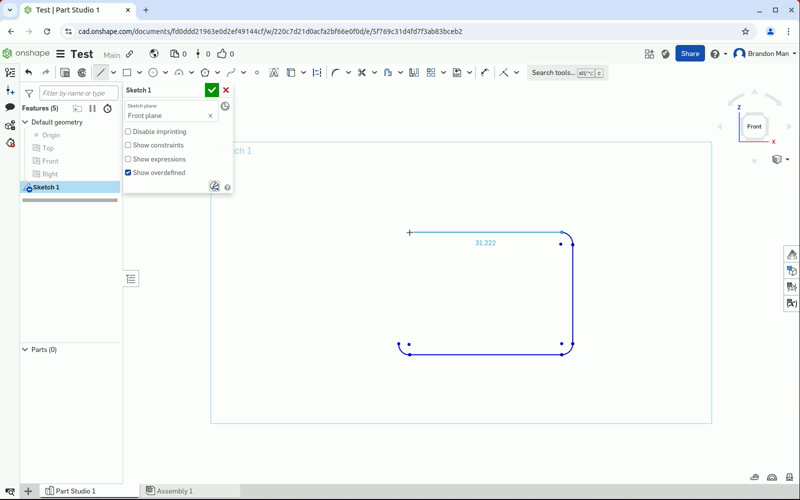
key_up(shift)
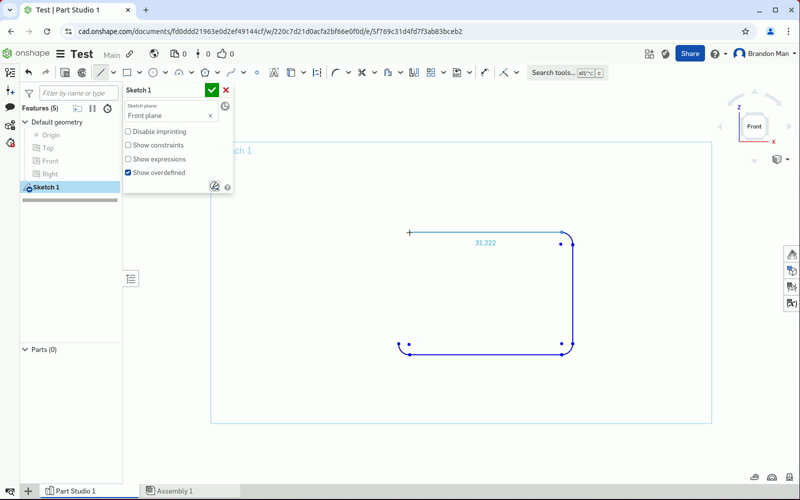
key(esc)
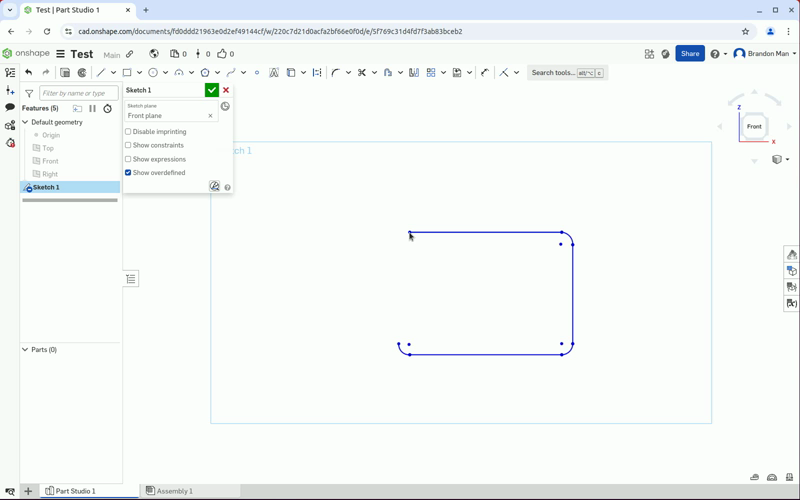
key(a)
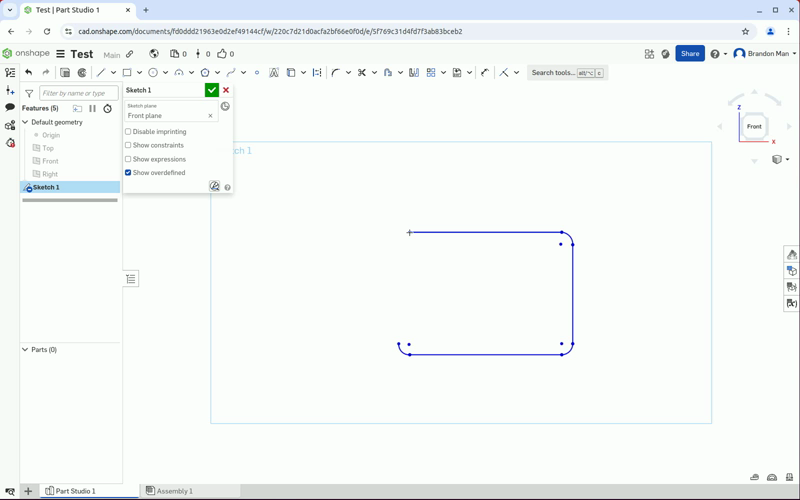
mouse_move(409, 232)
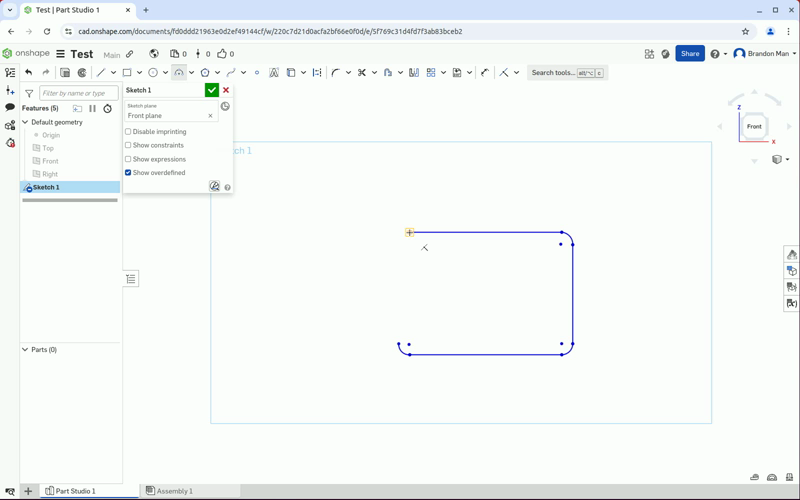
click(409, 232)
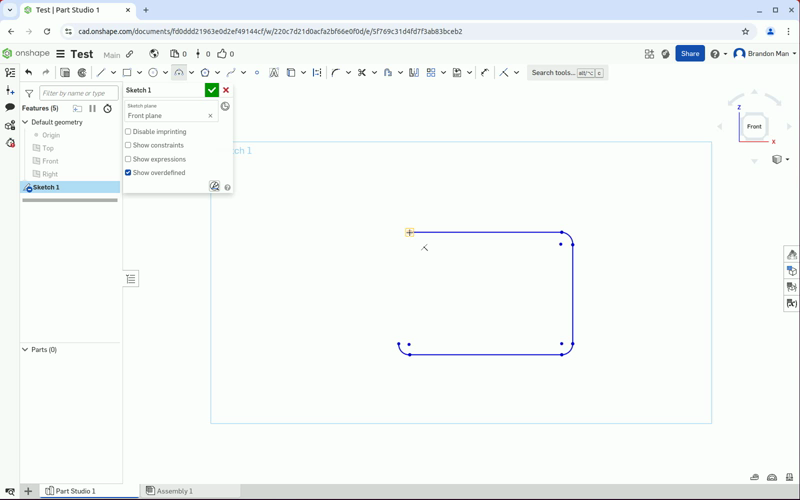
key_down(shift)
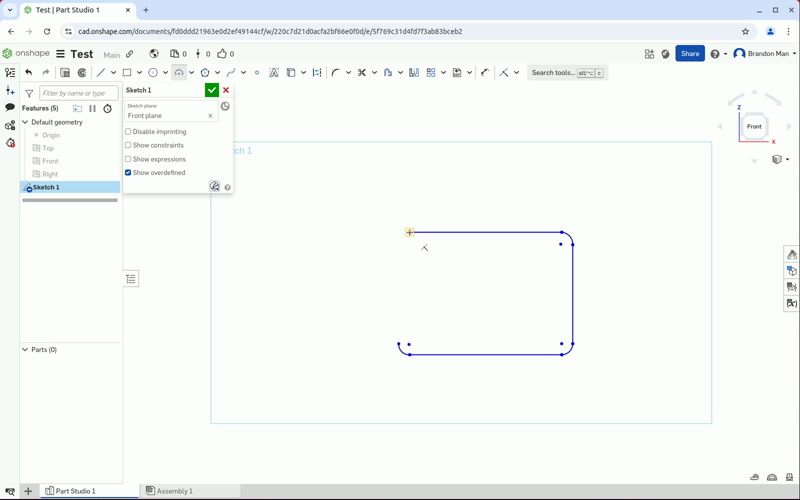
mouse_move(398, 244)
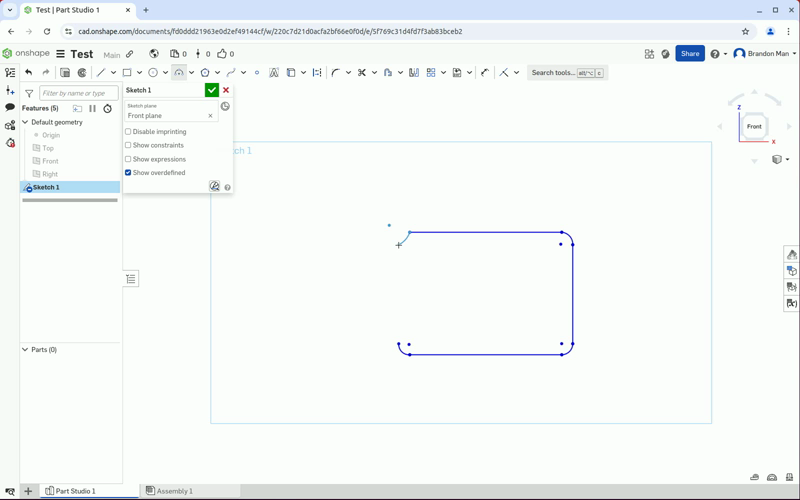
click(398, 244)
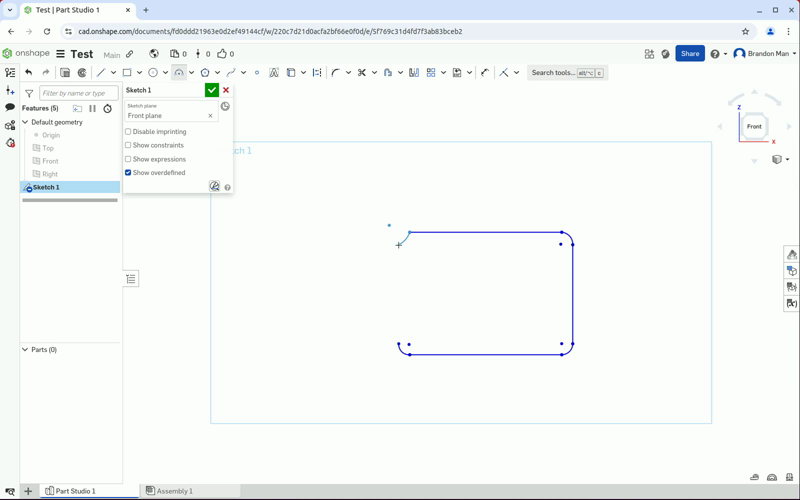
mouse_move(401, 236)
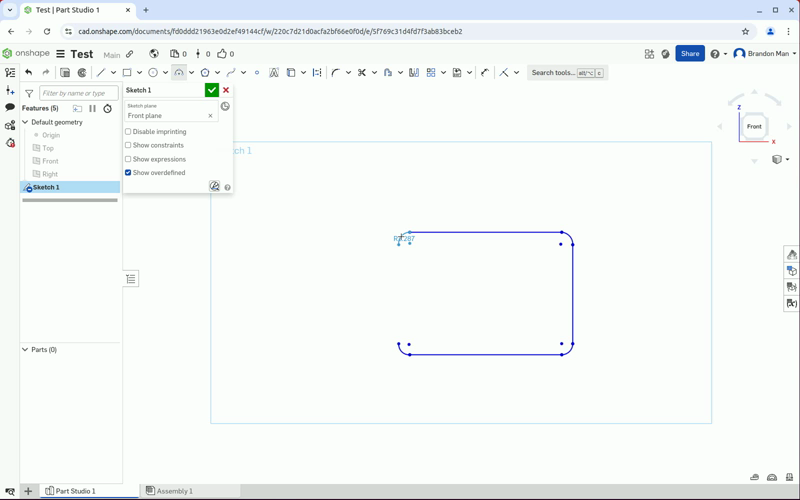
click(401, 236)
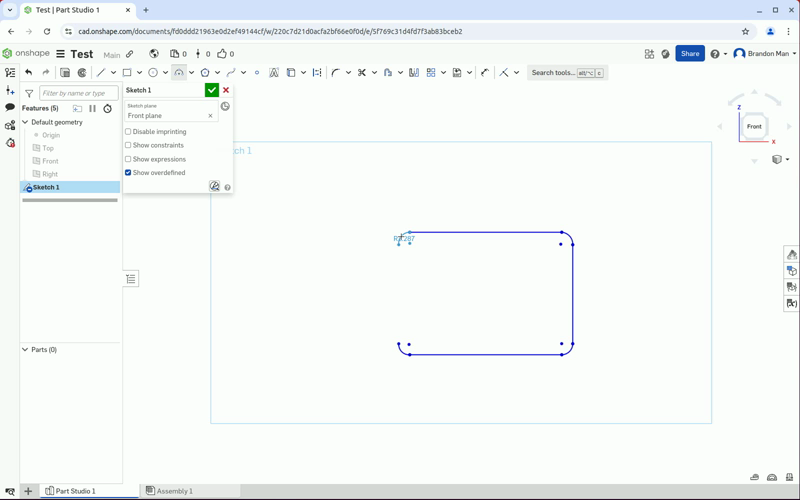
key_up(shift)
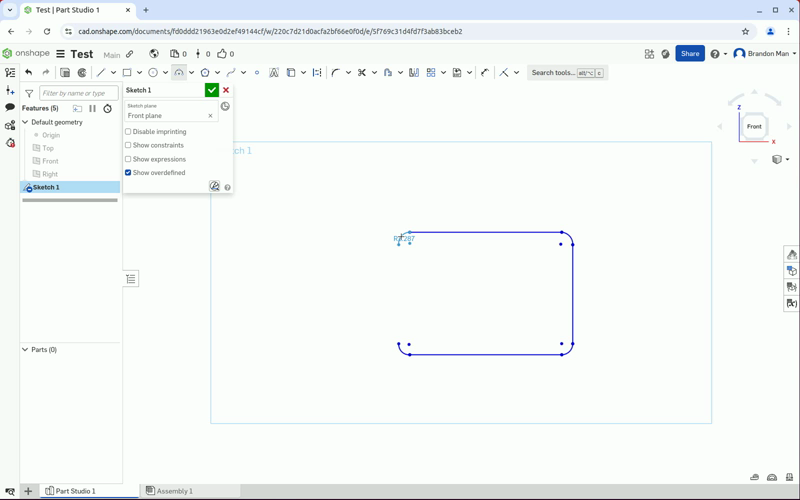
key(esc)
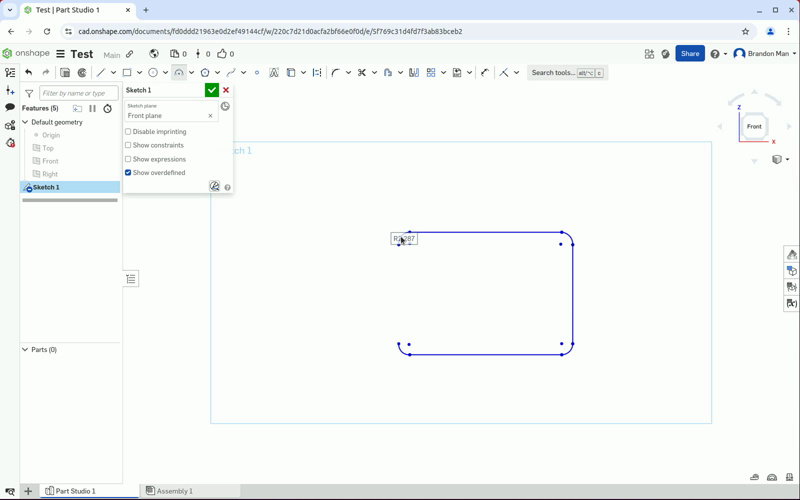
key(l)
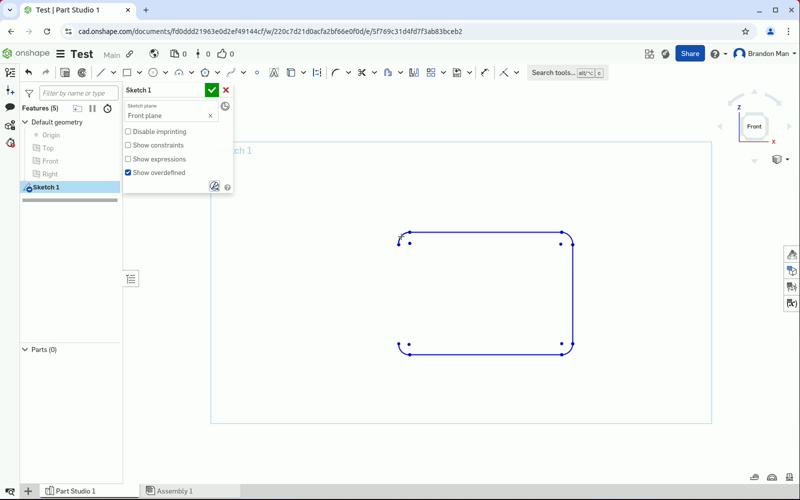
mouse_move(398, 244)
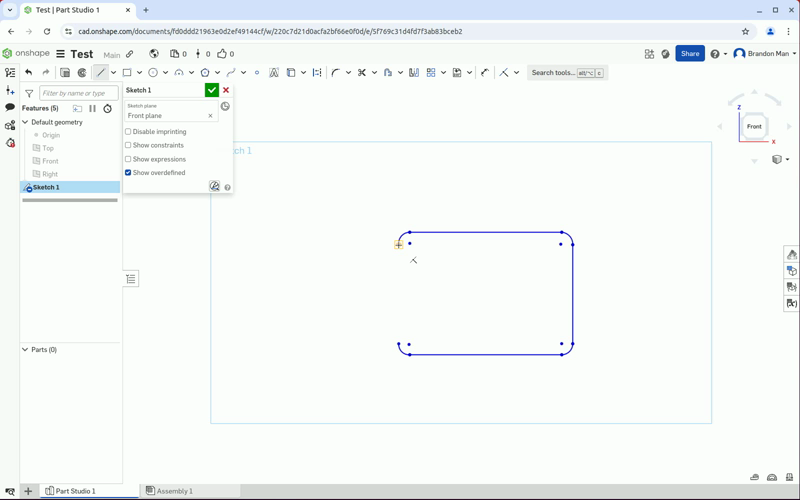
click(398, 244)
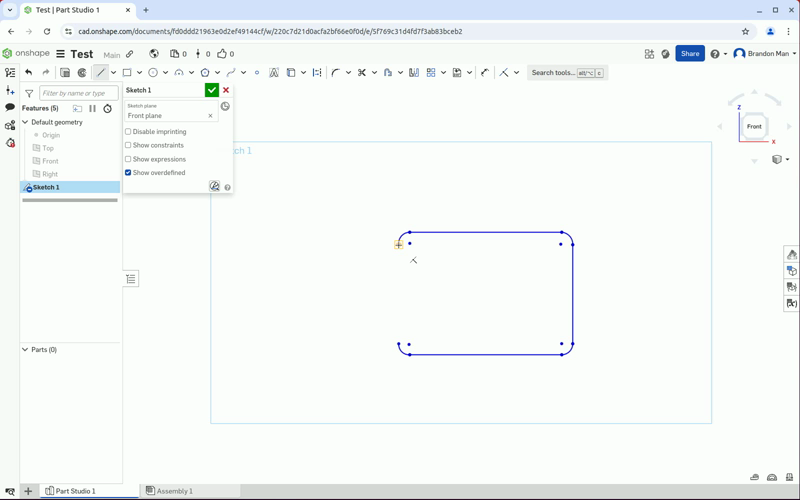
key_down(shift)
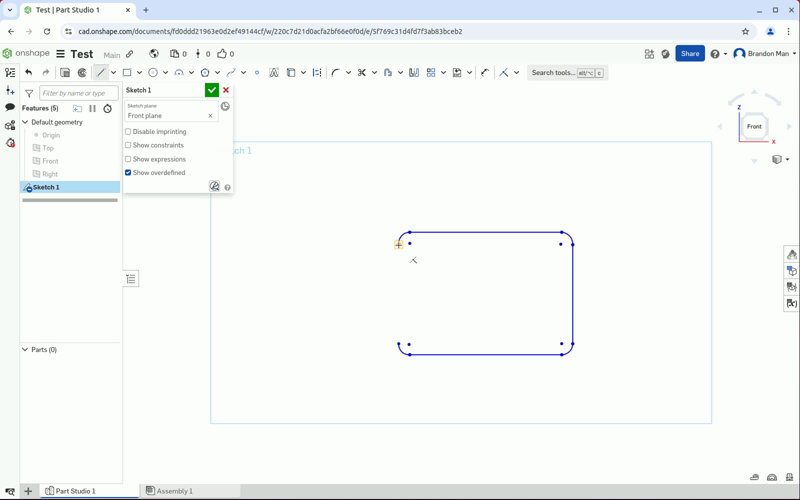
mouse_move(398, 343)
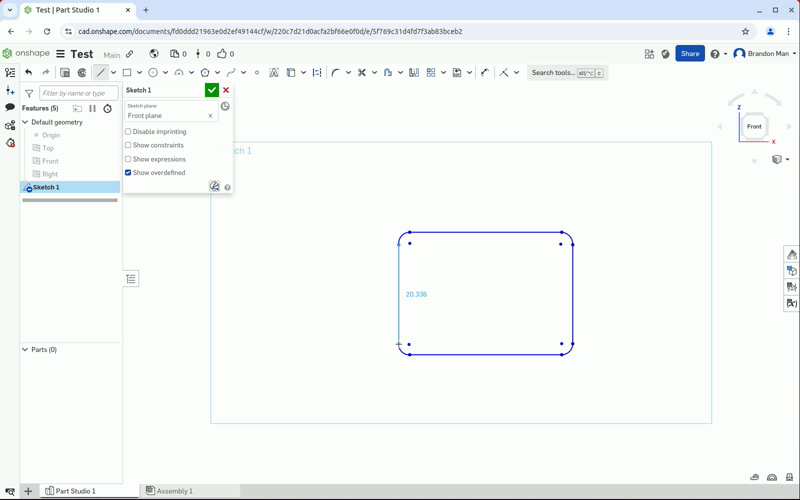
key_up(shift)
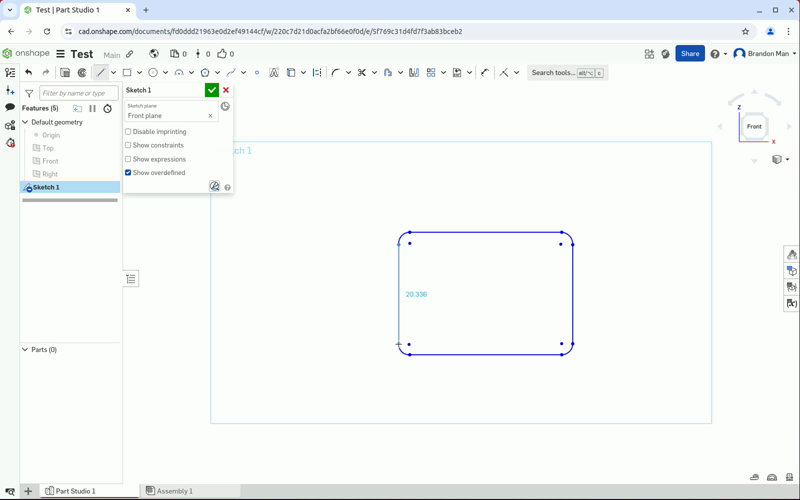
click(398, 343)
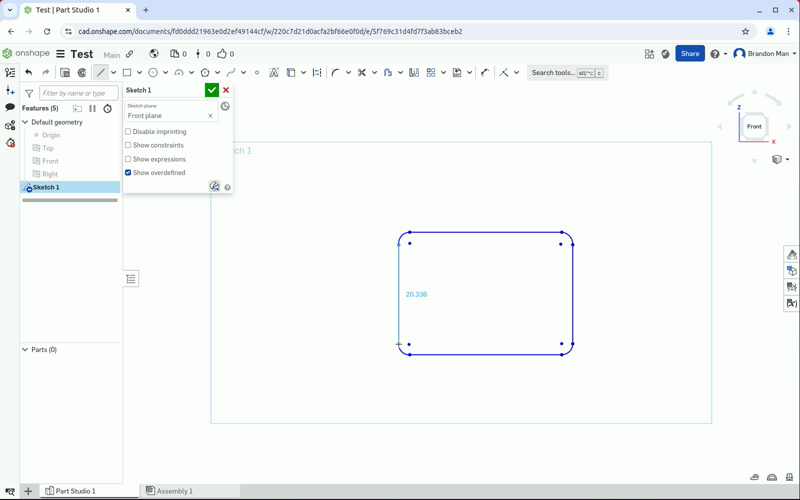
key(esc)
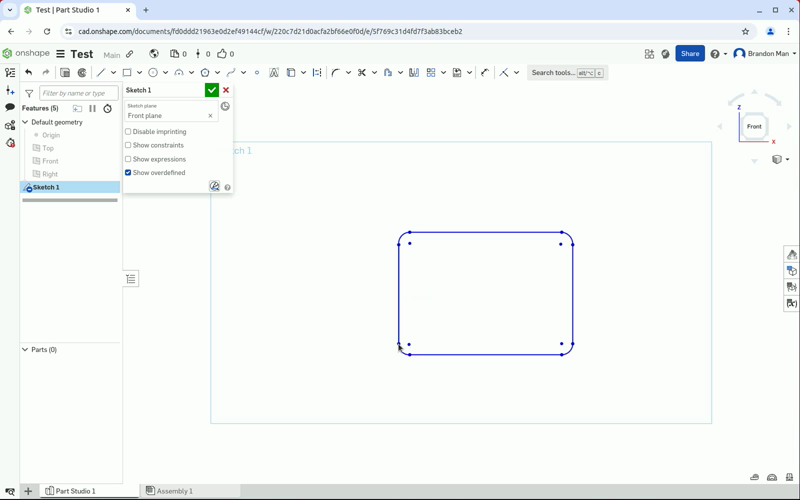
mouse_move(551, 340)
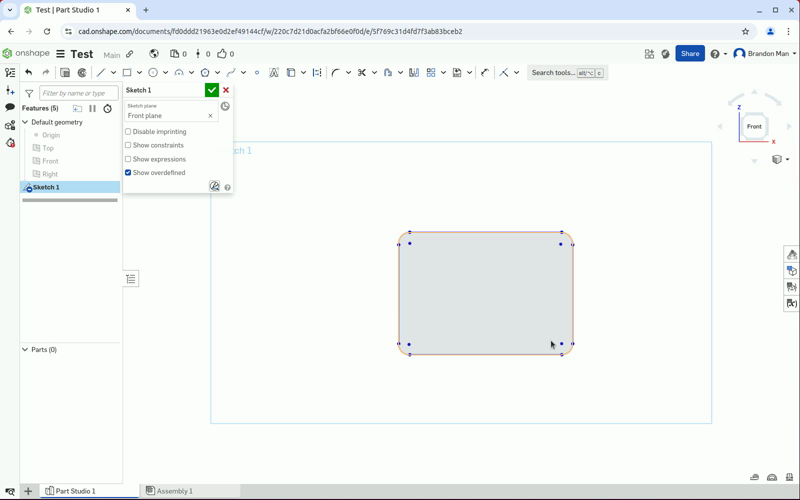
click(551, 340)
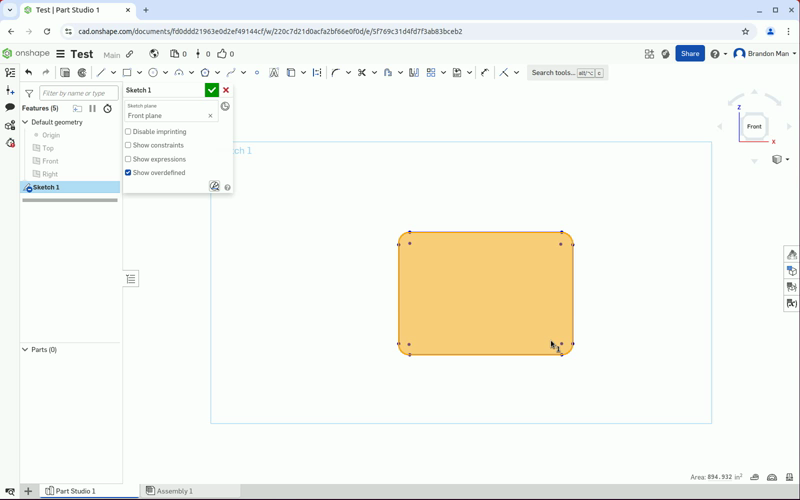
mouse_move(73, 352)
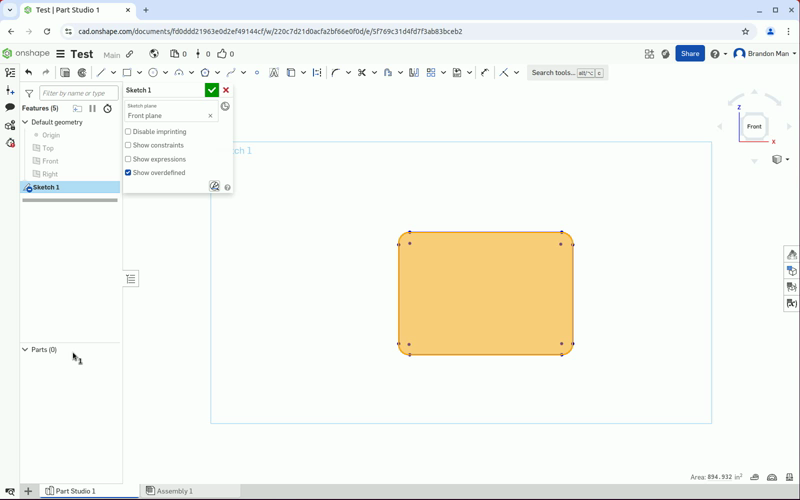
key(shift+y)
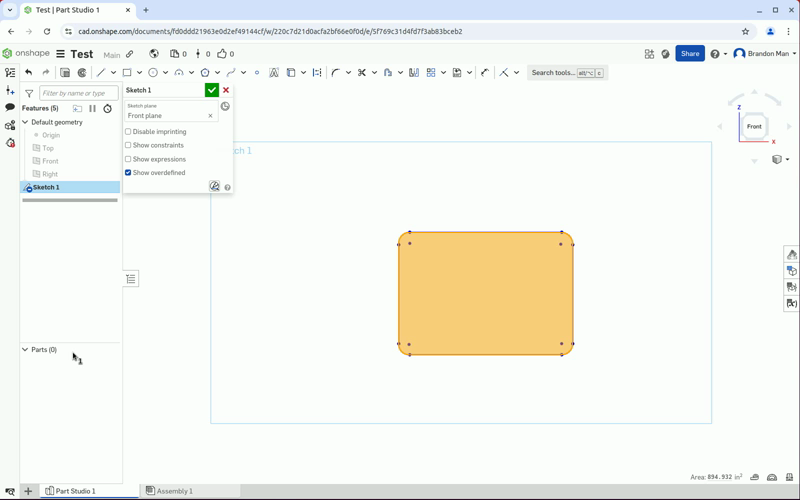
key(shift+e)
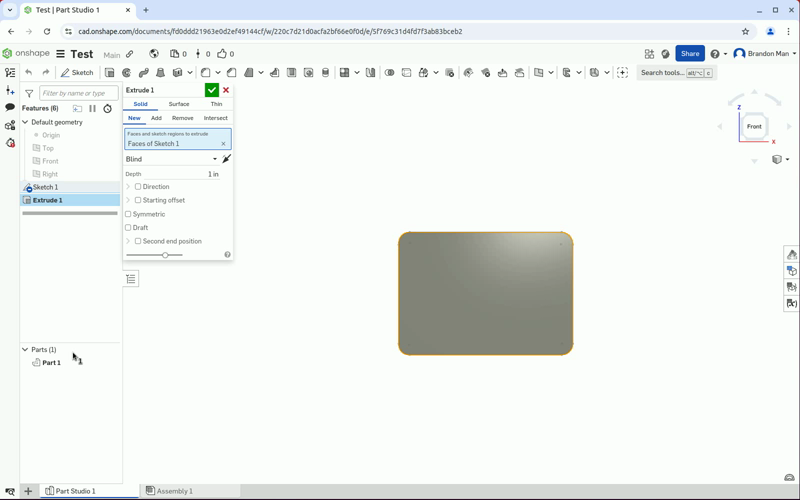
mouse_move(143, 106)
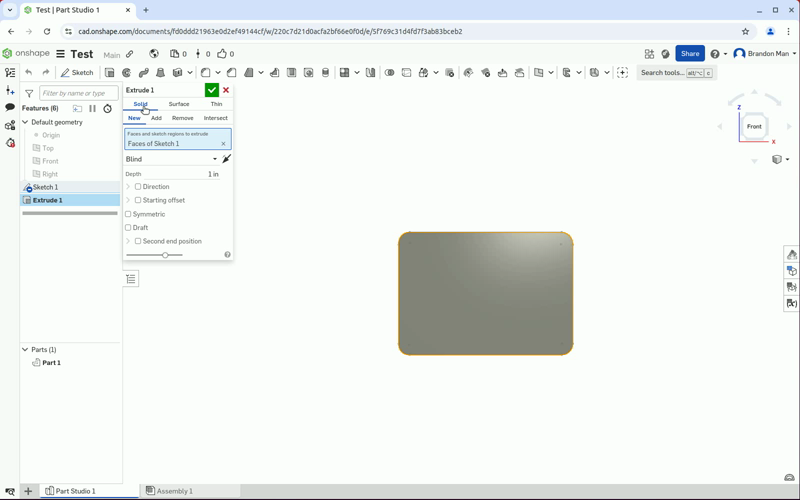
click(143, 106)
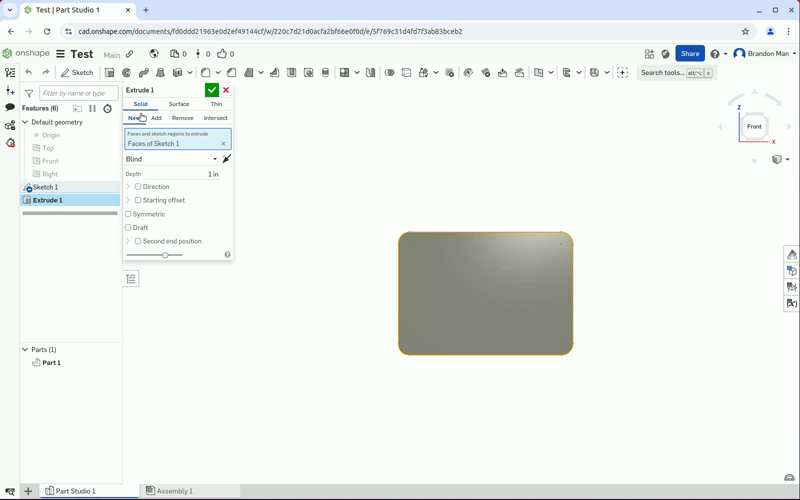
mouse_move(137, 120)
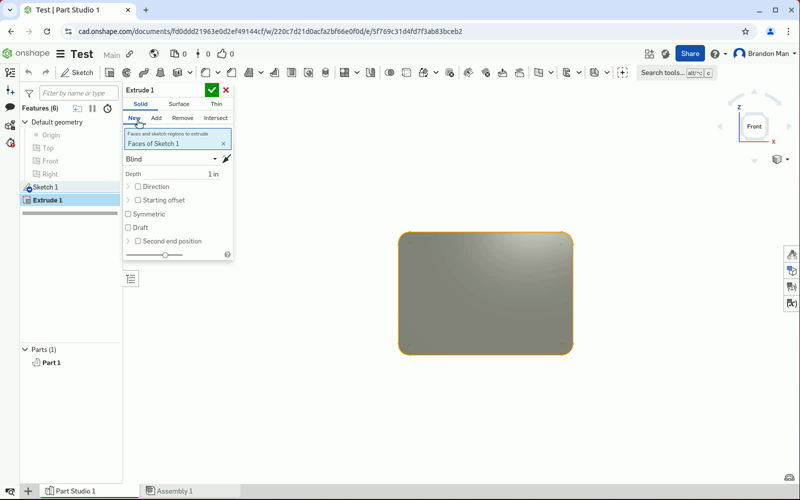
click(137, 120)
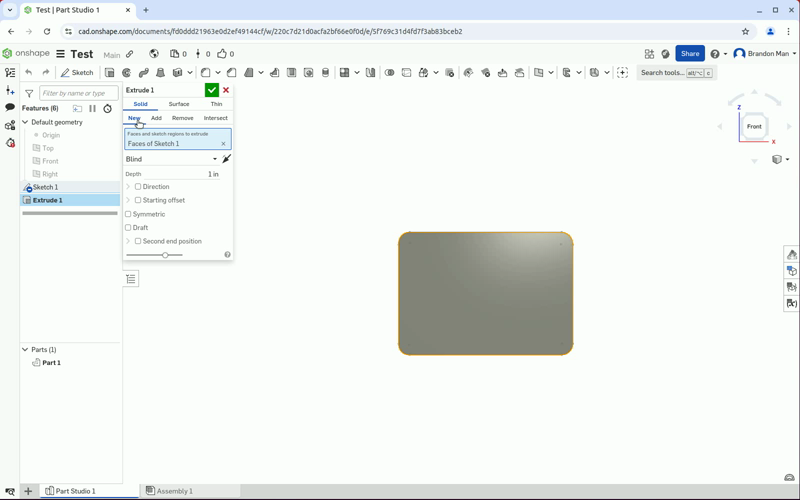
key(tab, 4)
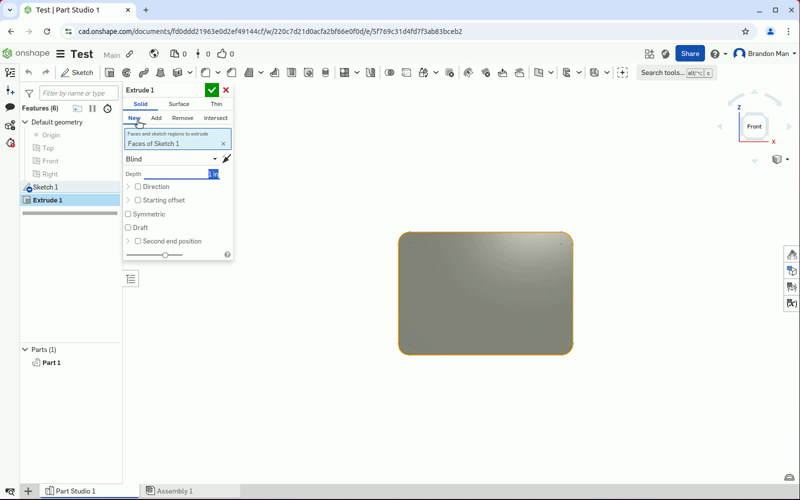
text(1.685)
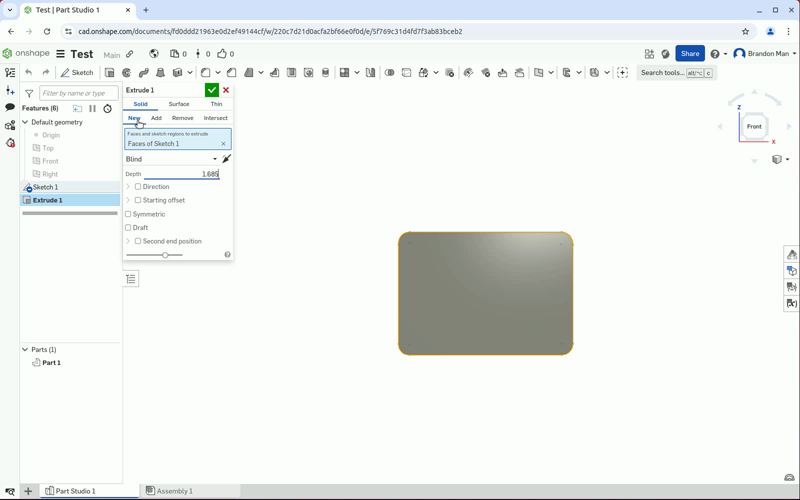
key(enter)
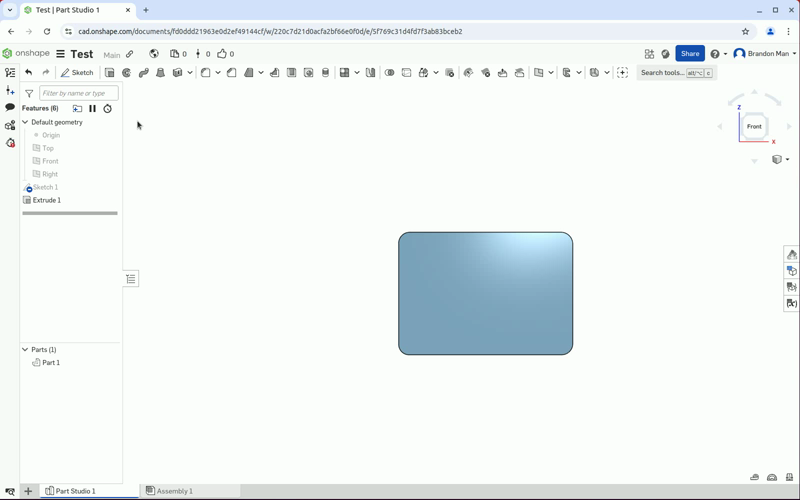
key(shift+h)
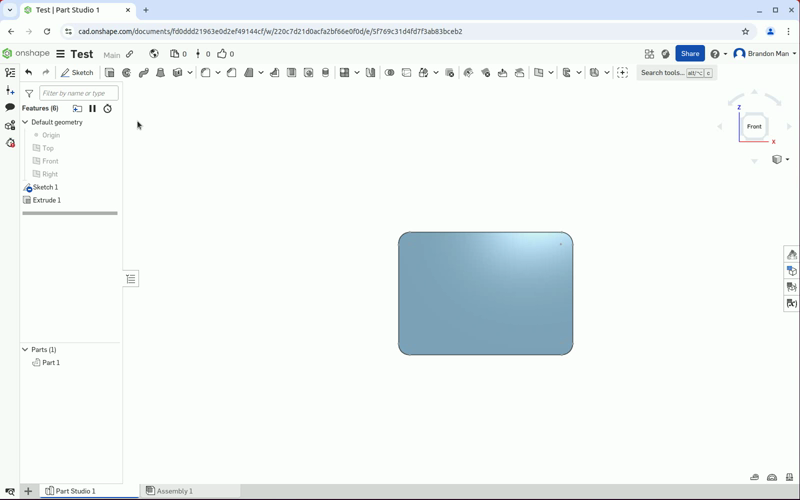
key(shift+h)
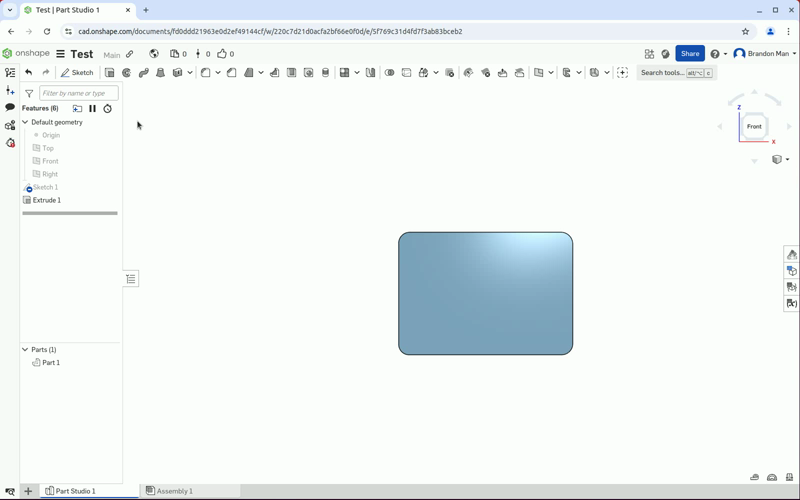
mouse_move(73, 189)
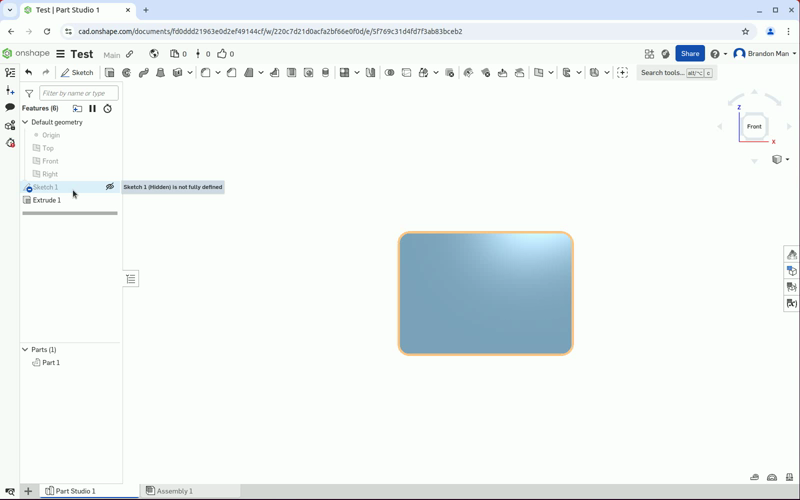
click(73, 189)
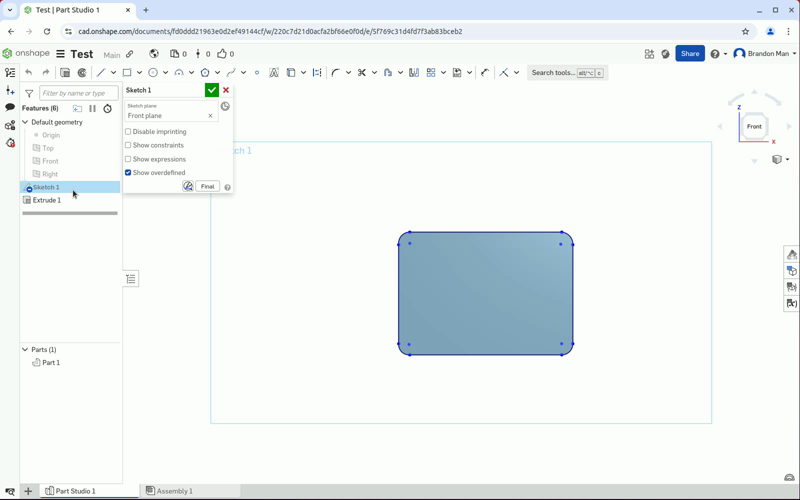
mouse_move(229, 92)
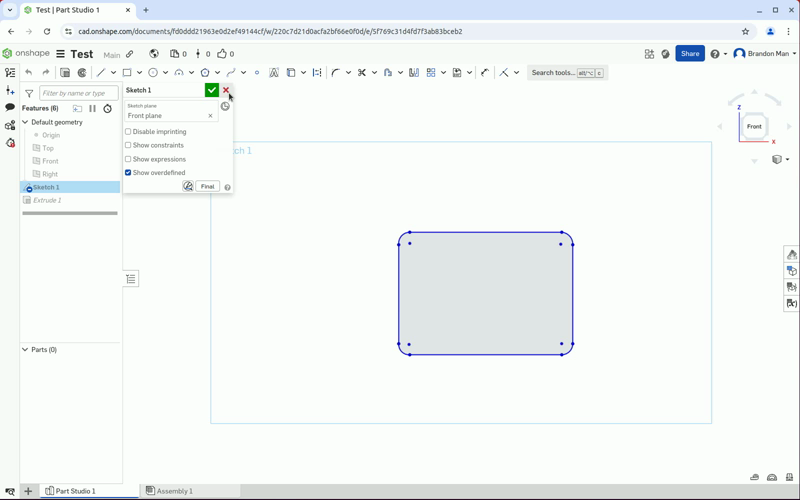
click(229, 92)
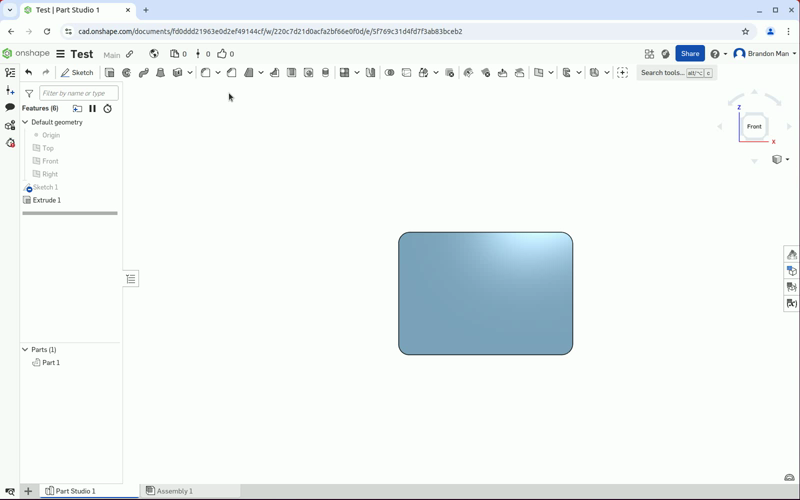
mouse_move(541, 75)
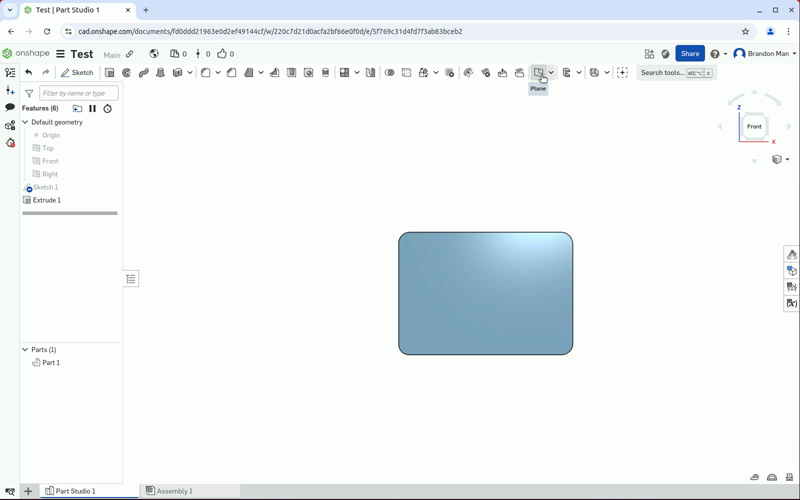
click(541, 75)
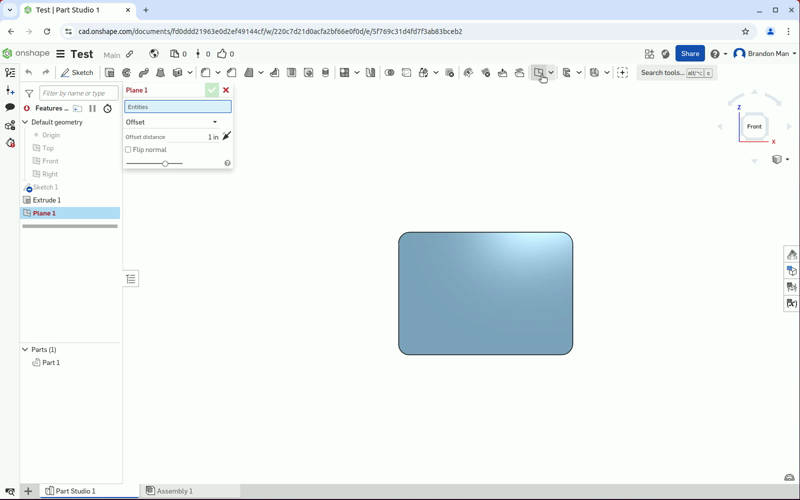
mouse_move(73, 163)
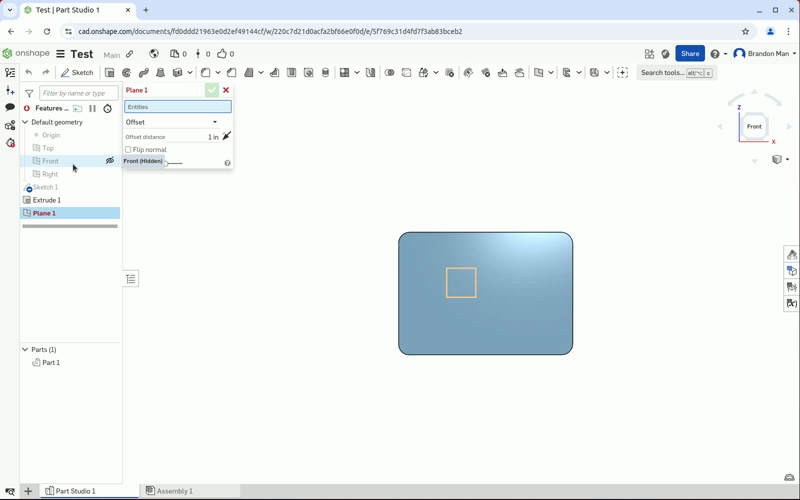
click(73, 163)
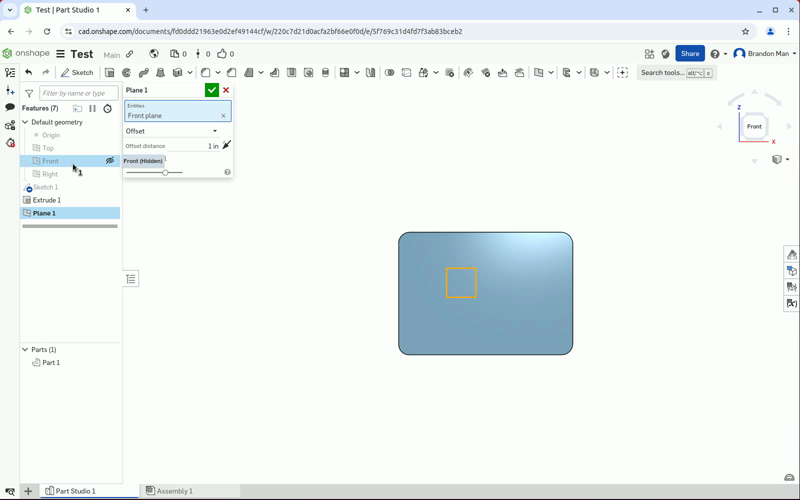
key(tab, 2)
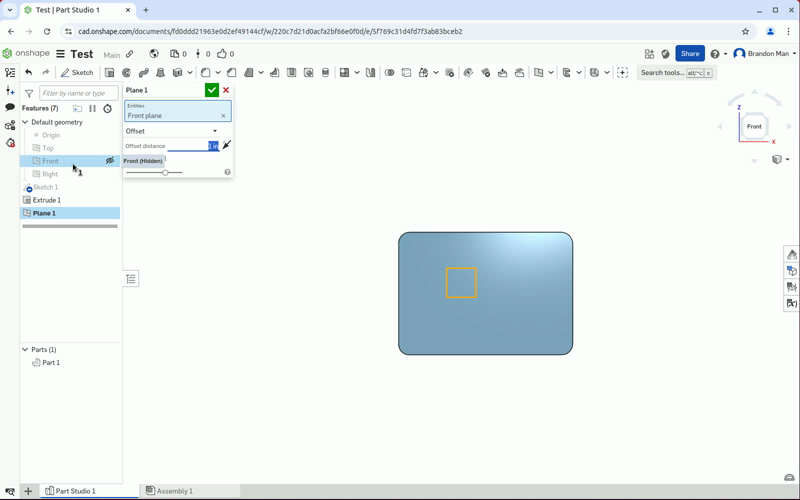
text(1.695)
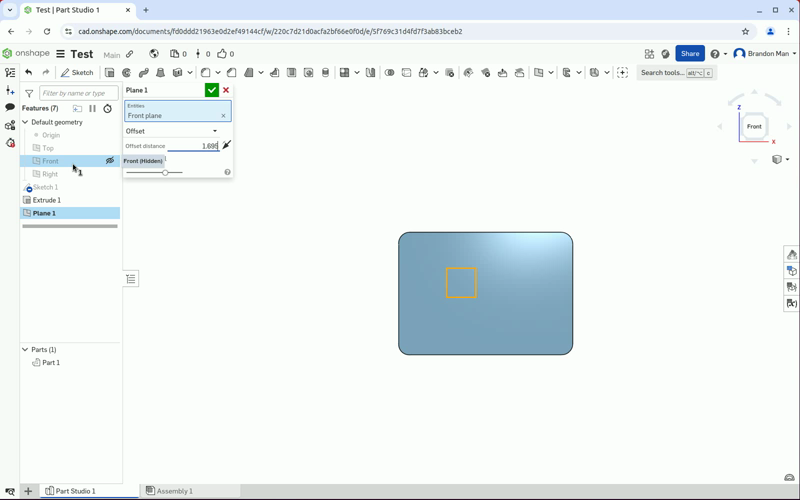
key(enter, 2)
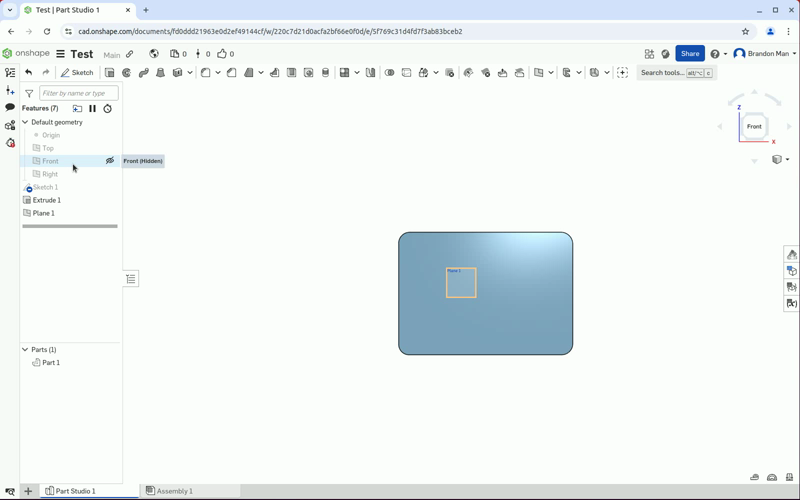
key(shift+s)
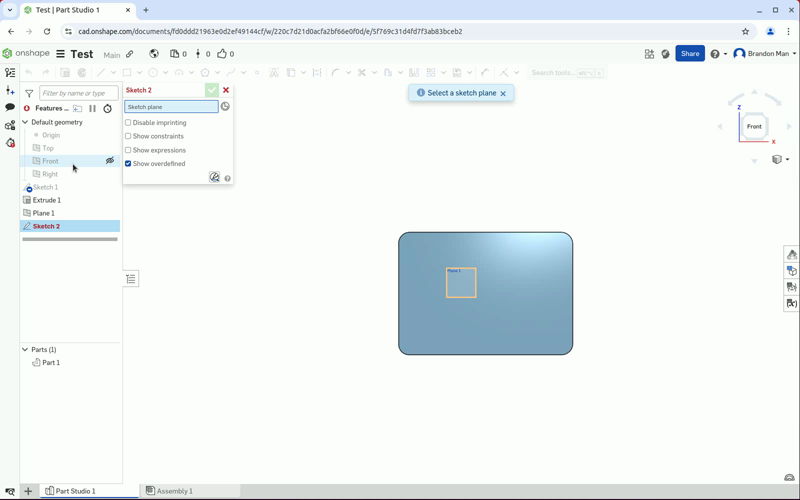
mouse_move(73, 215)
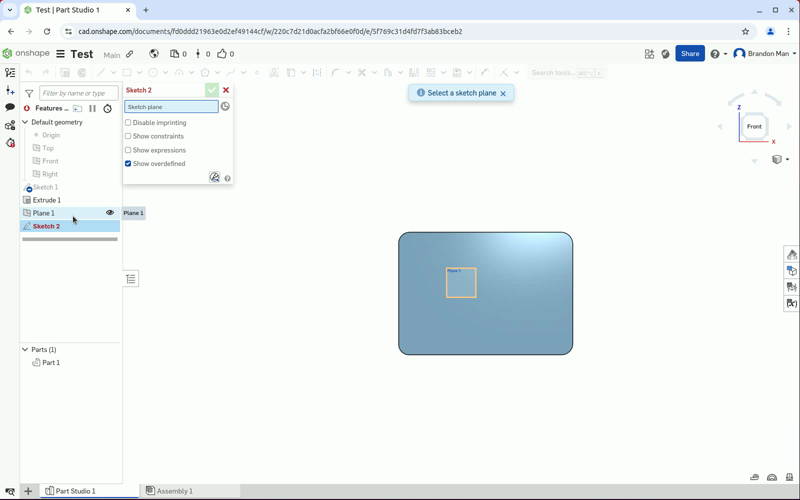
click(73, 215)
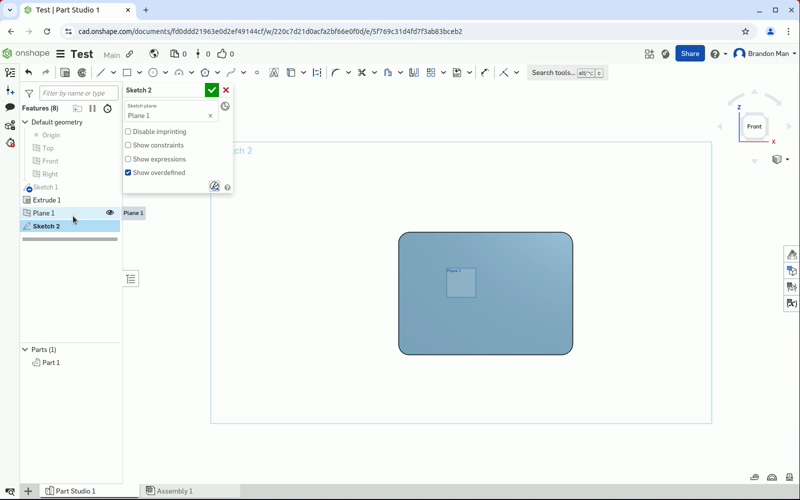
mouse_move(73, 352)
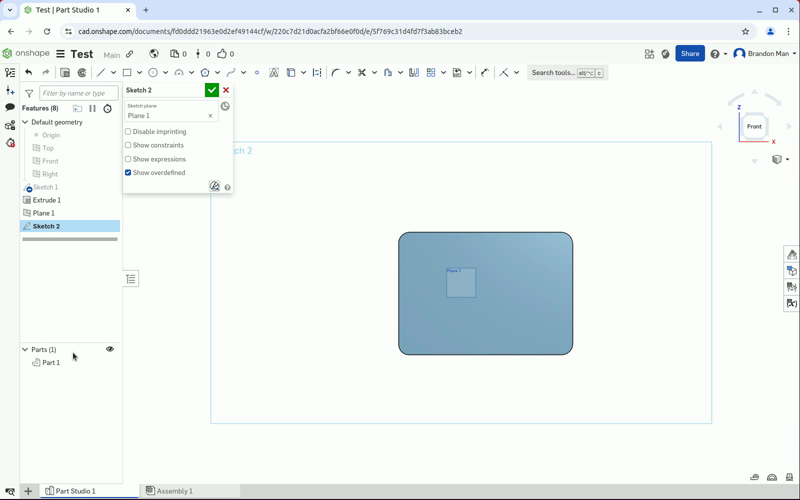
key(y)
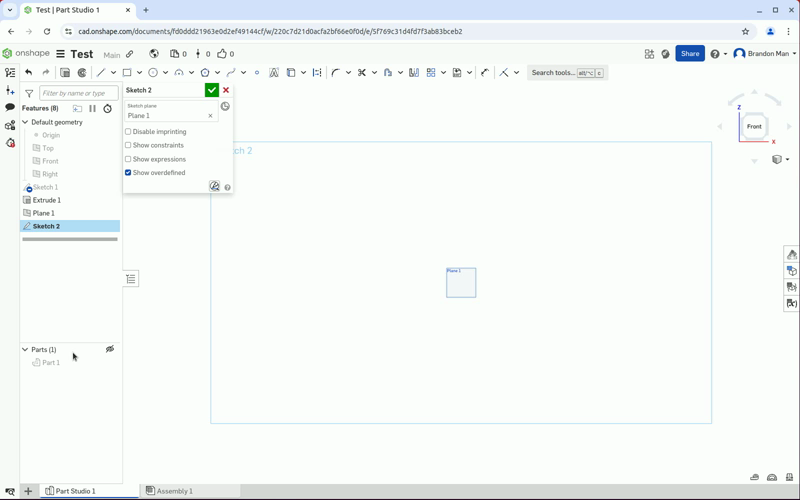
key(l)
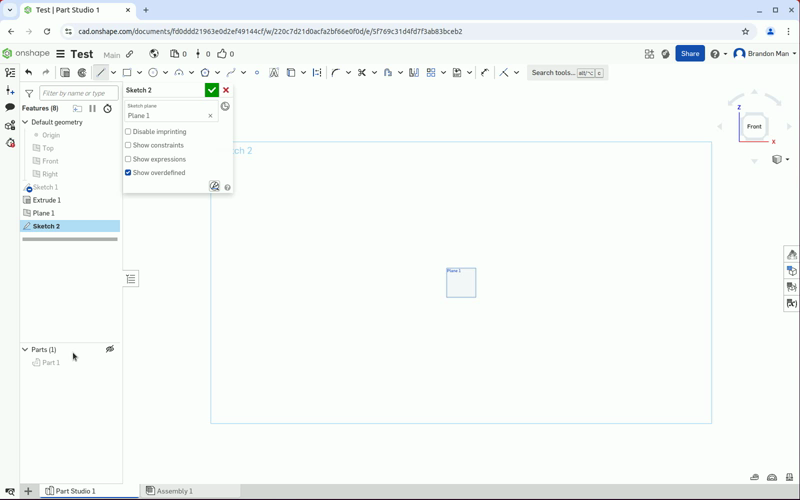
key_down(shift)
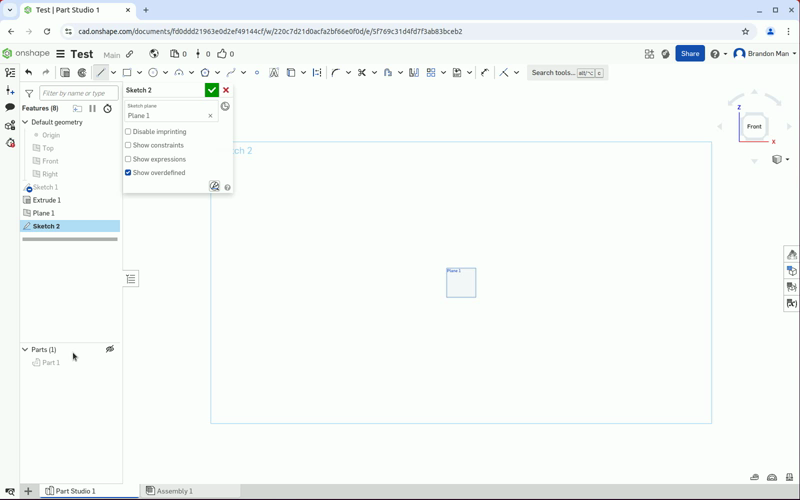
mouse_move(398, 330)
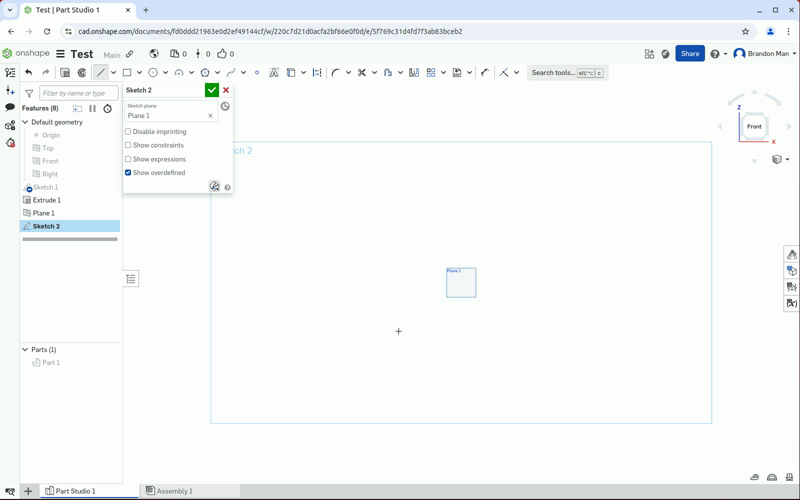
click(398, 330)
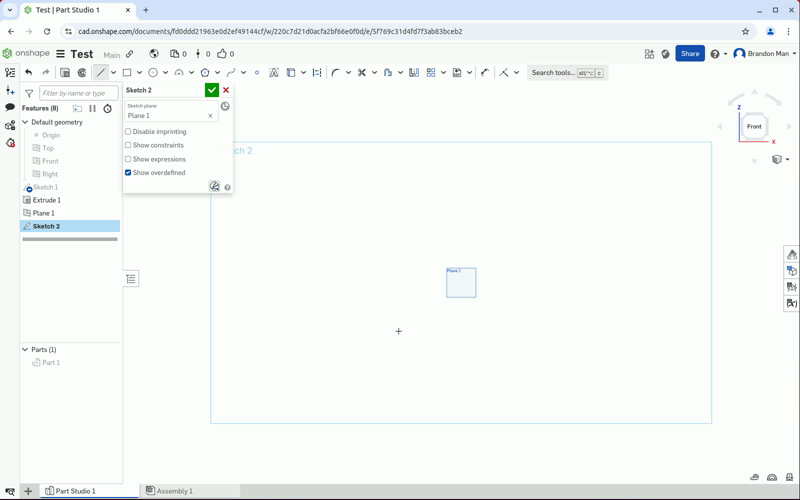
key_up(shift)
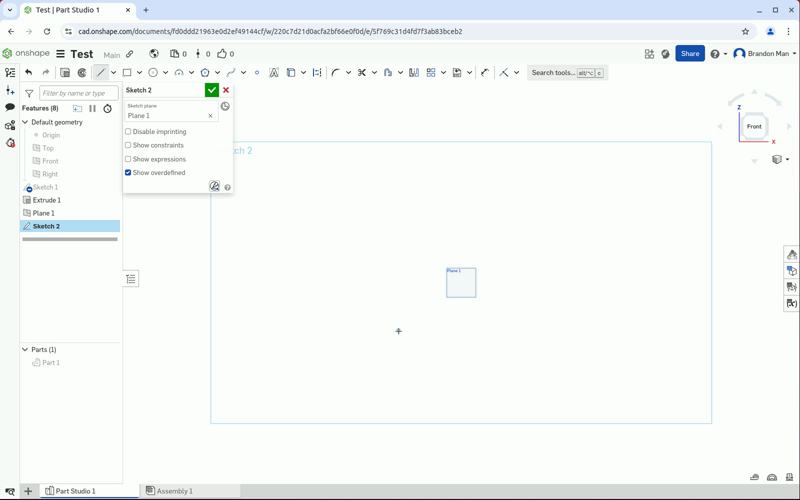
key_down(shift)
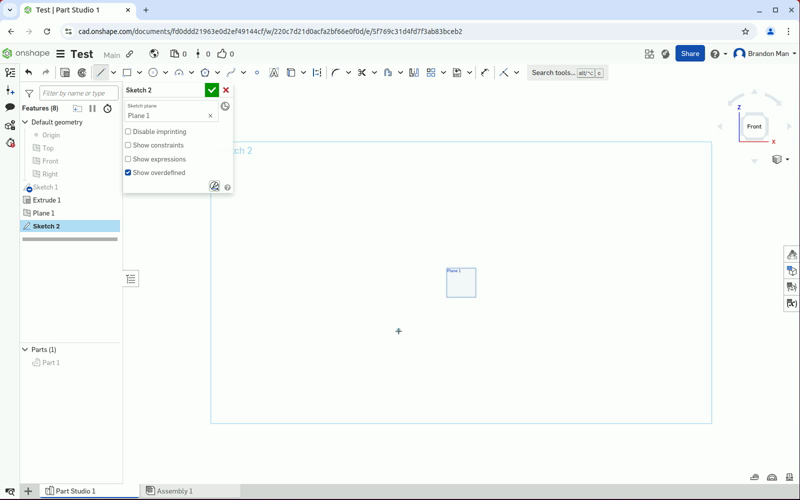
mouse_move(428, 330)
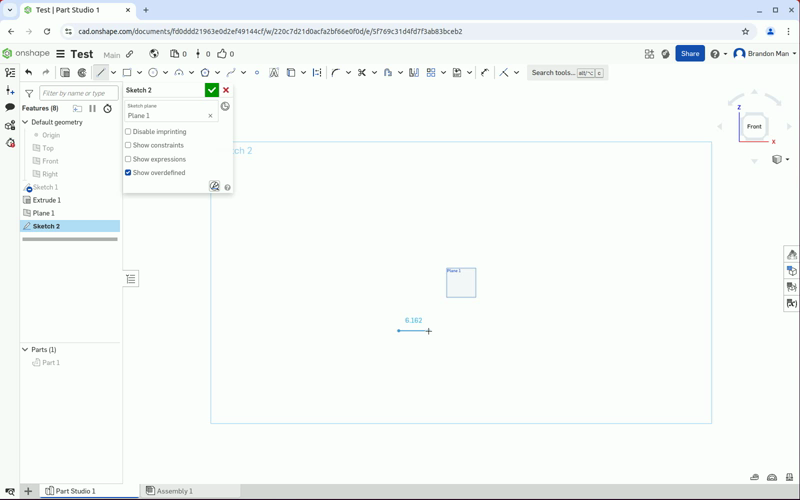
mouse_move(454, 330)
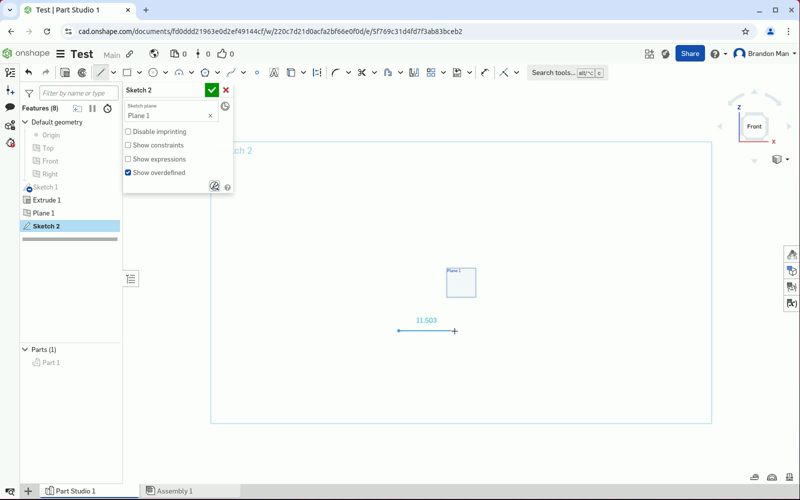
click(454, 330)
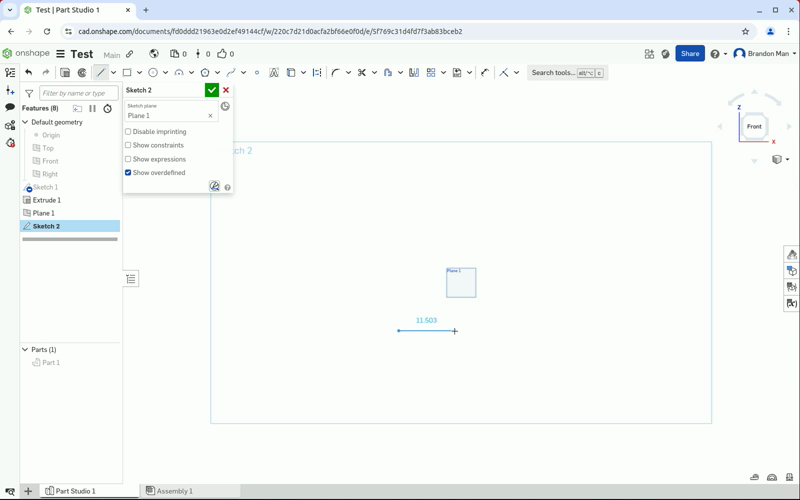
key_up(shift)
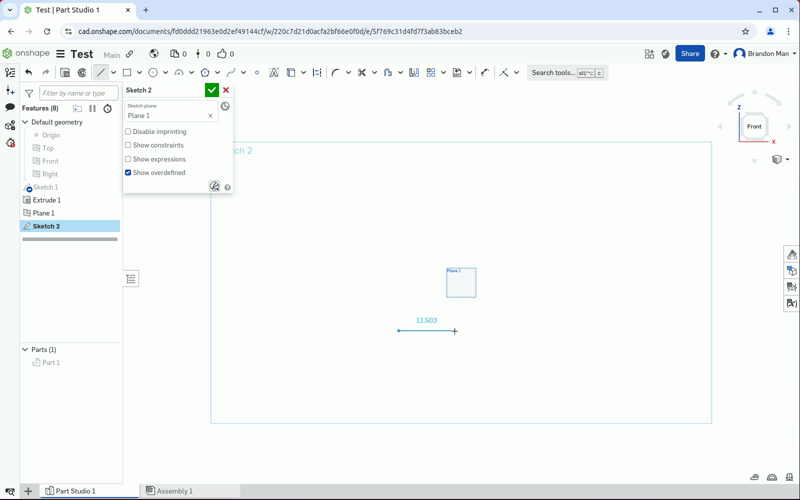
key_down(shift)
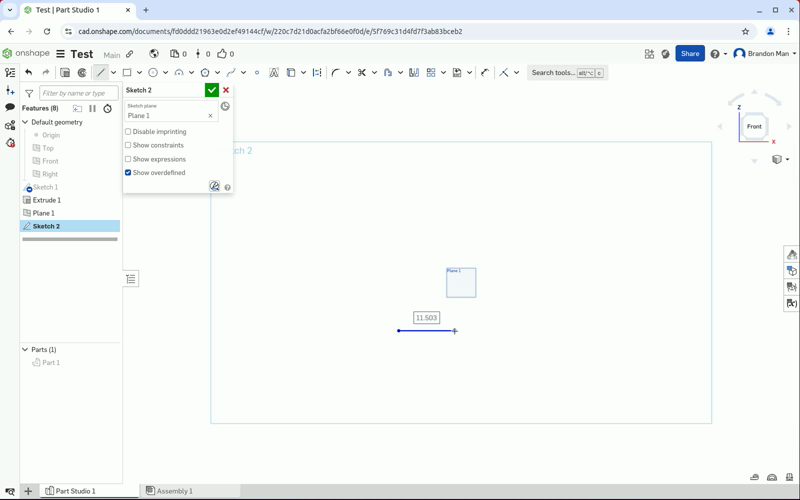
mouse_move(484, 330)
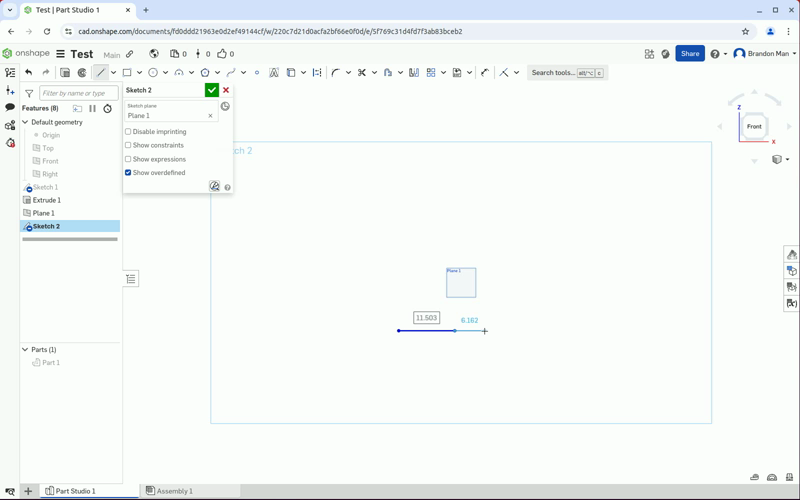
mouse_move(454, 321)
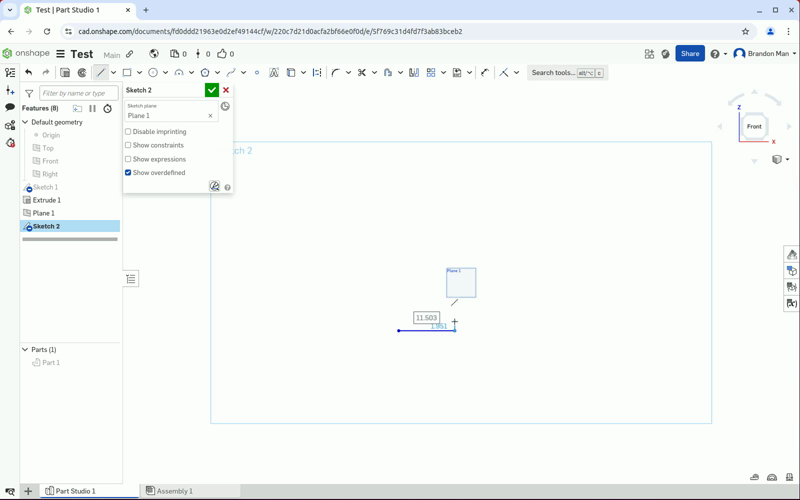
click(454, 321)
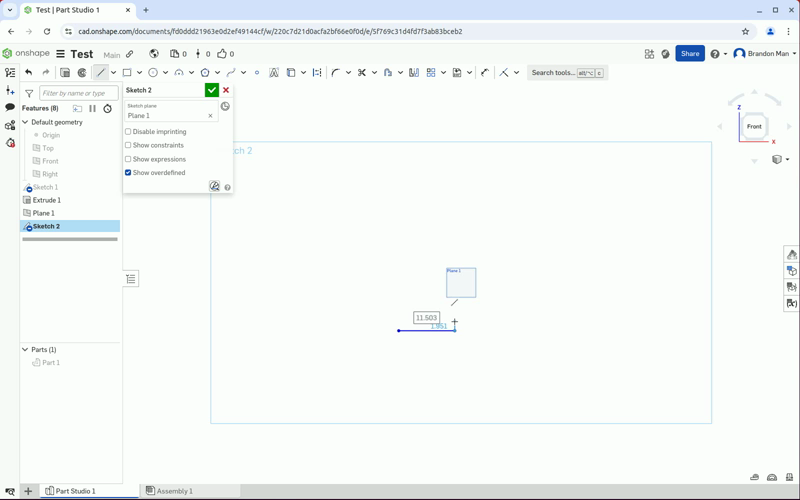
key_up(shift)
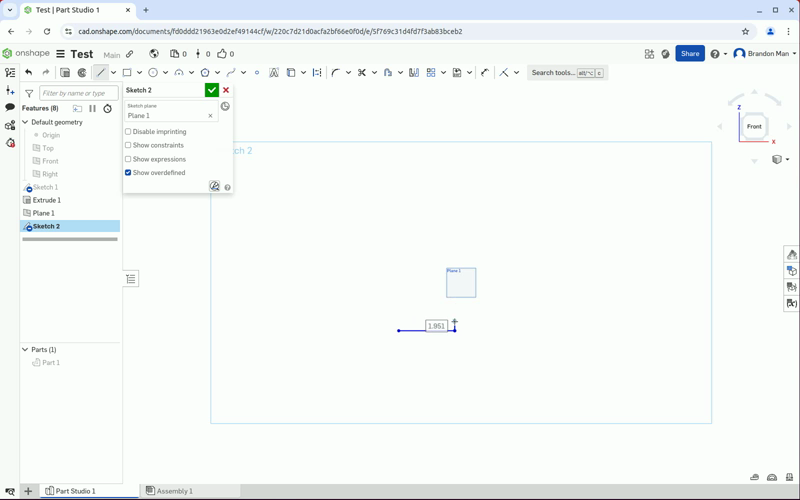
key_down(shift)
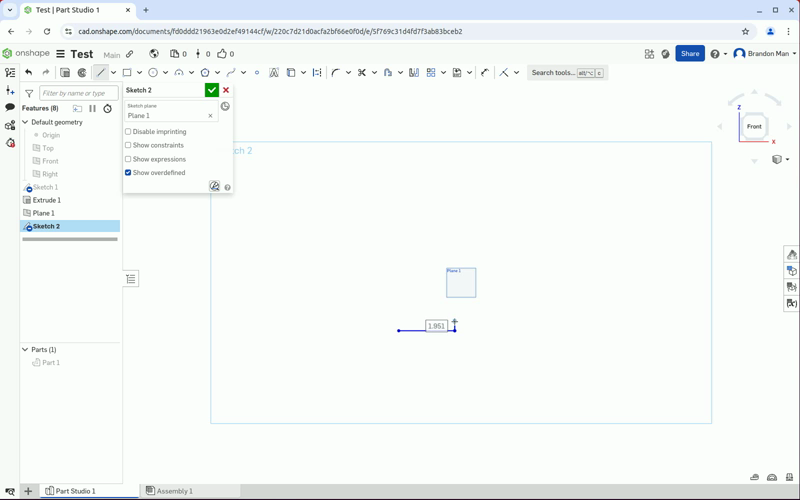
mouse_move(484, 321)
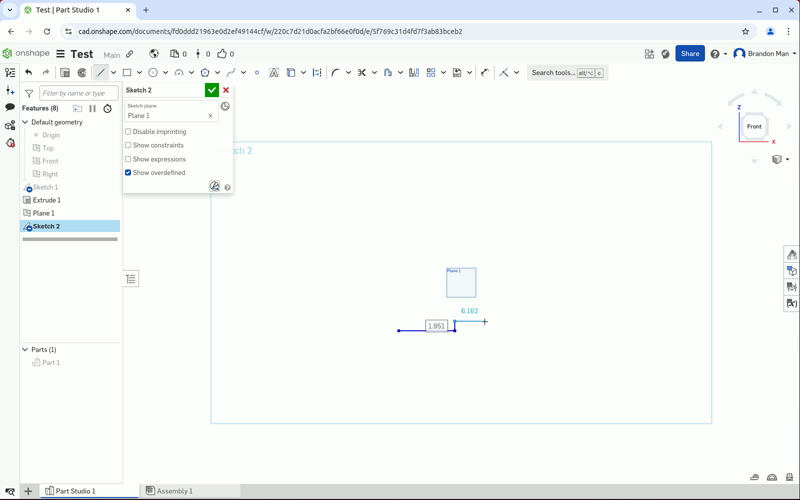
mouse_move(398, 321)
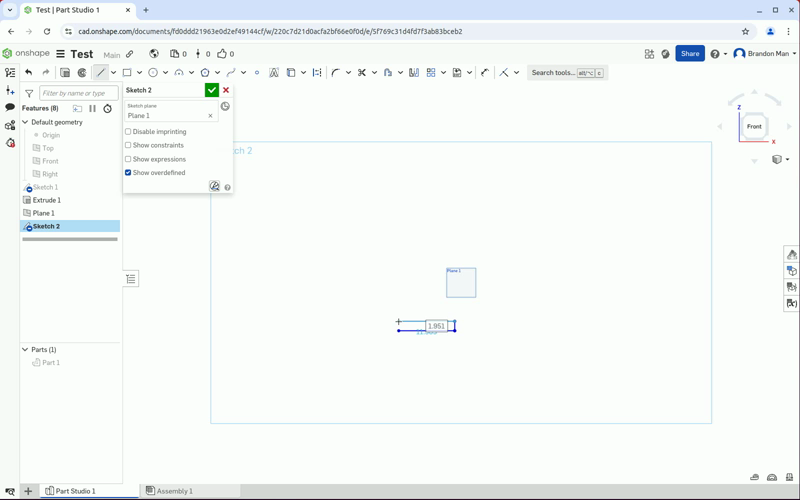
click(398, 321)
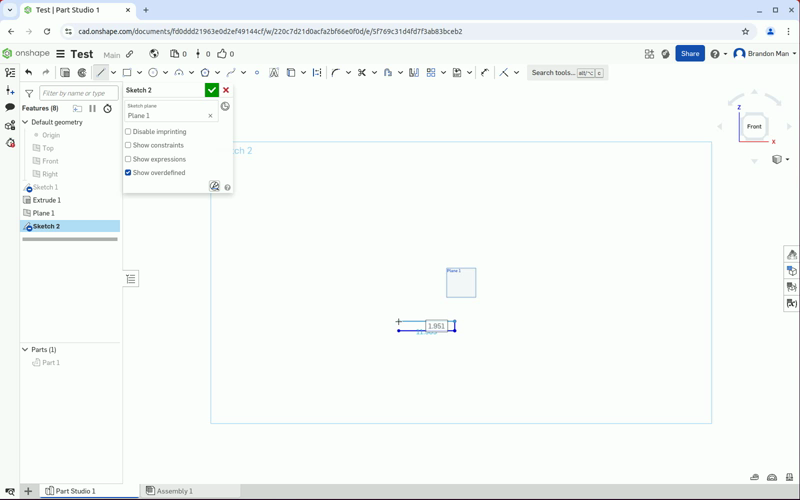
key_up(shift)
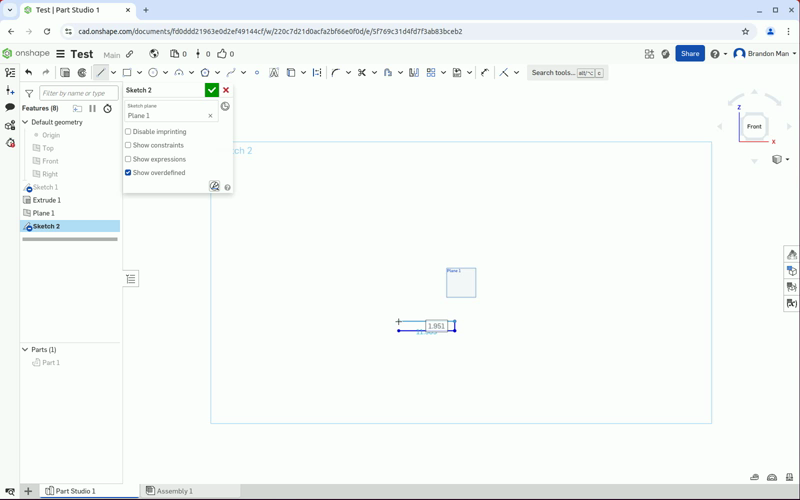
mouse_move(428, 321)
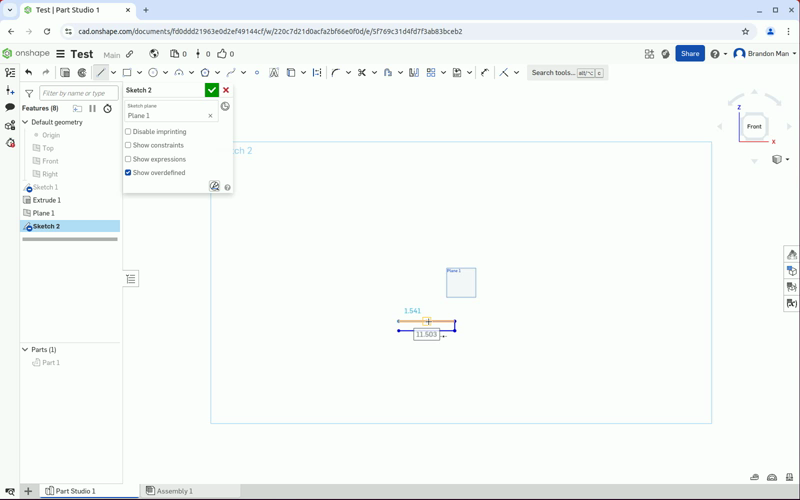
key_down(shift)
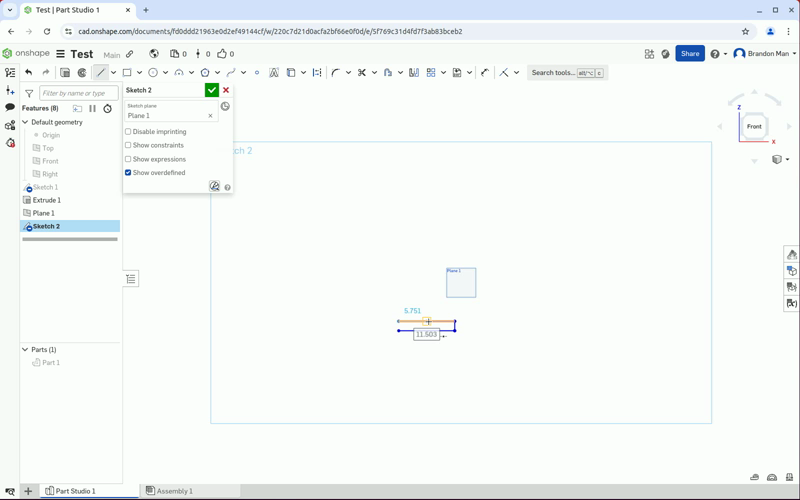
mouse_move(398, 330)
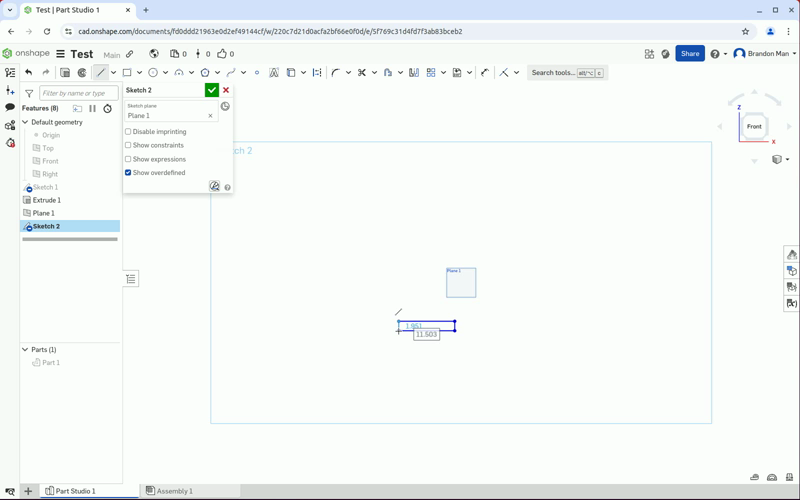
key_up(shift)
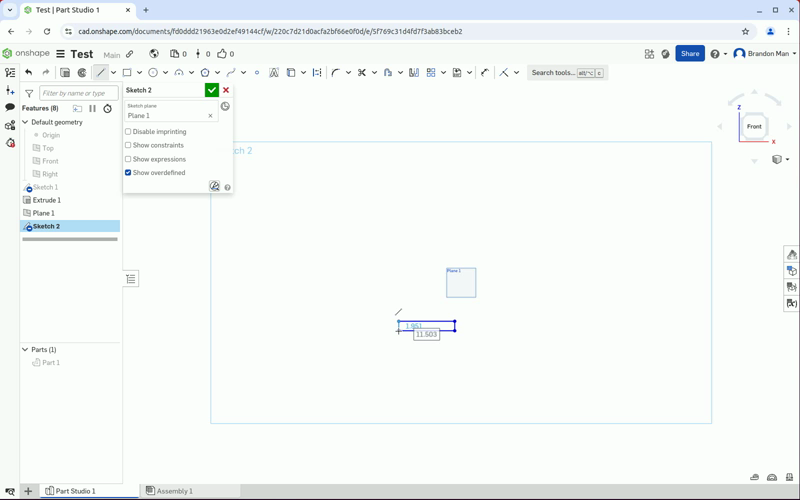
click(398, 330)
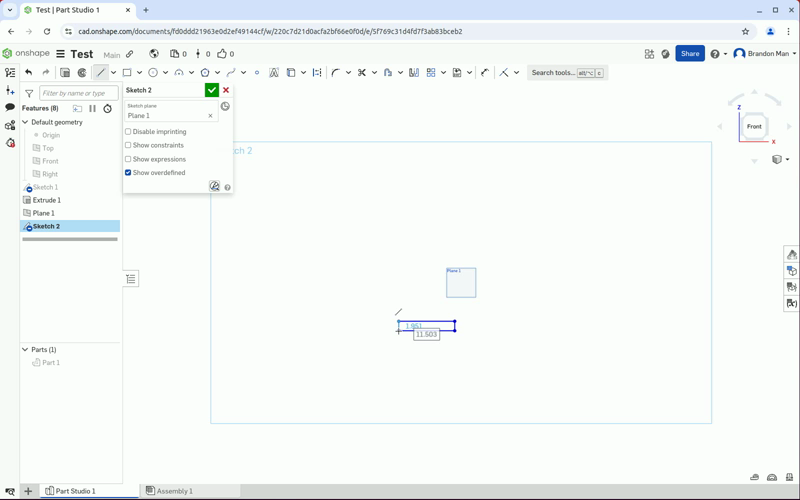
key(esc)
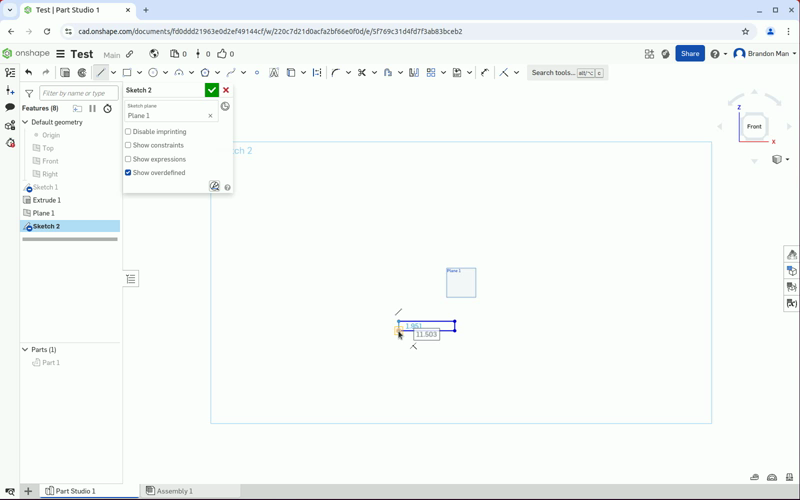
mouse_move(399, 328)
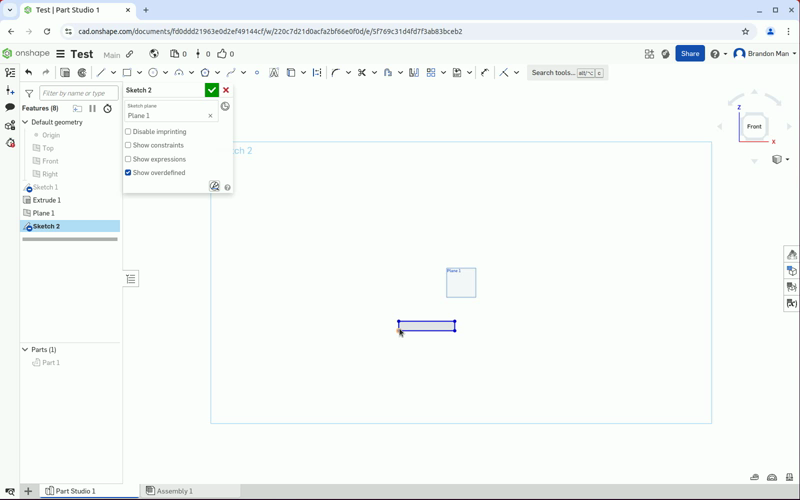
scroll(6)
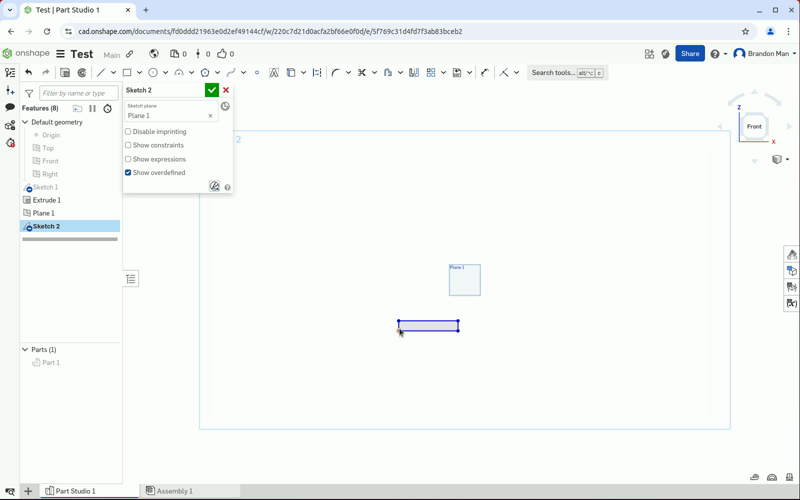
scroll(6)
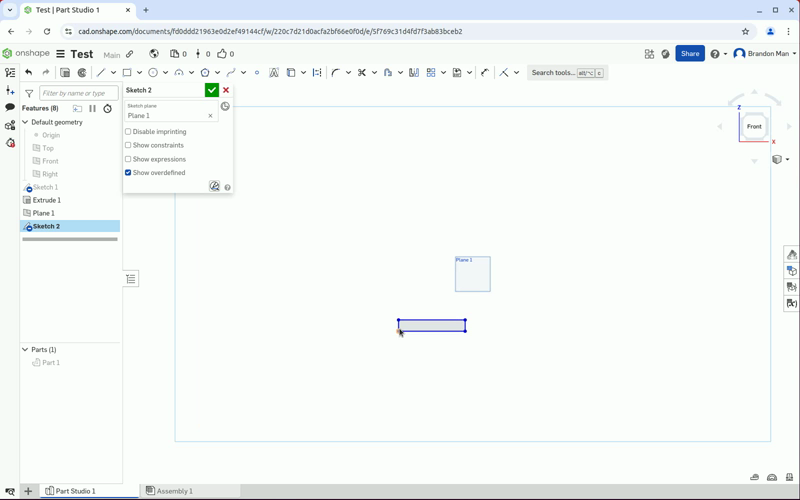
scroll(6)
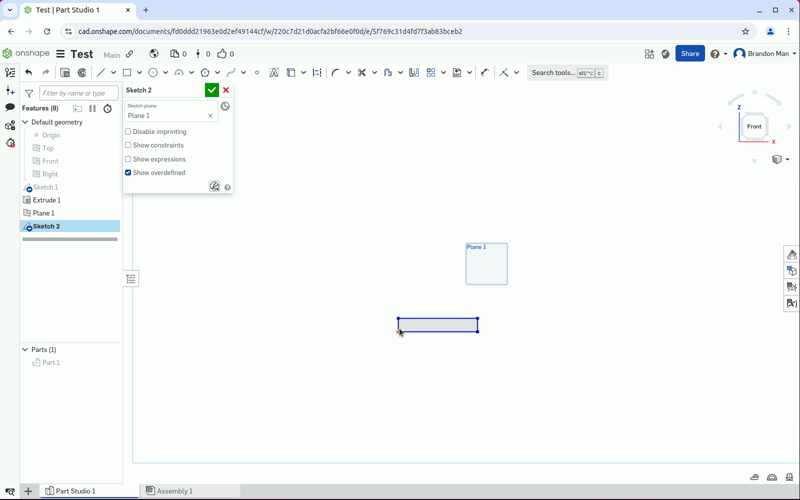
scroll(6)
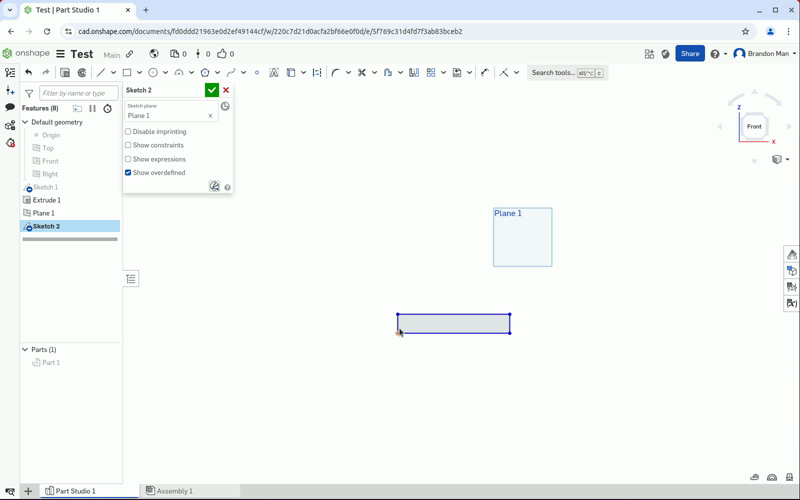
scroll(6)
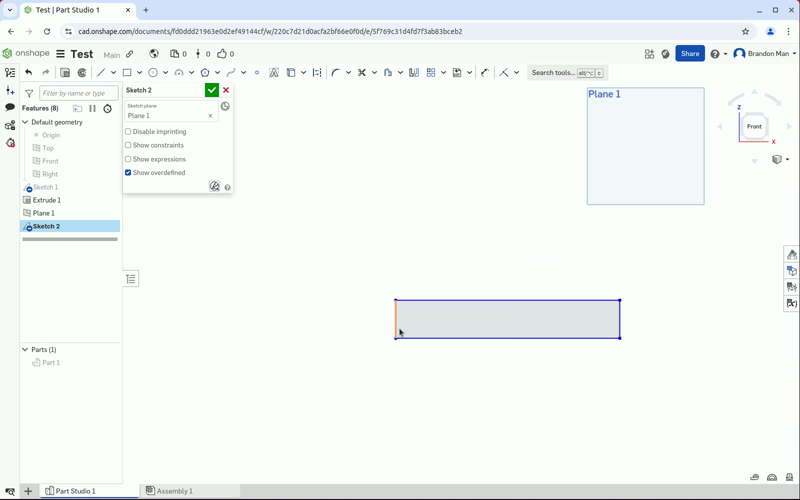
scroll(6)
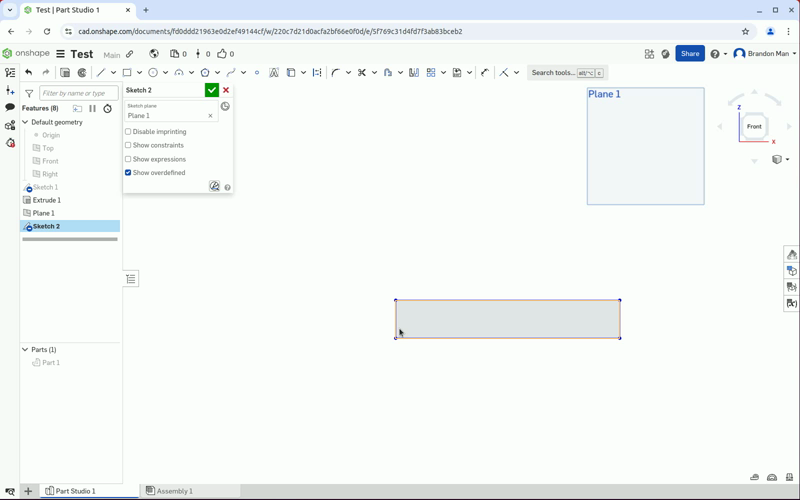
scroll(6)
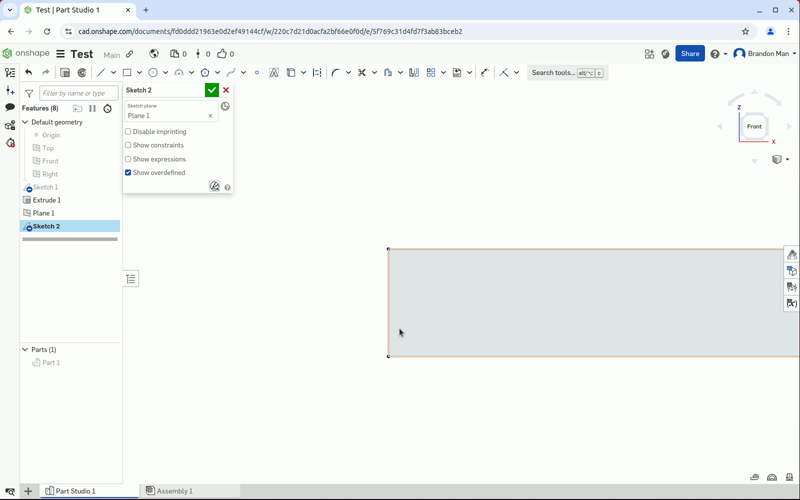
click(399, 328)
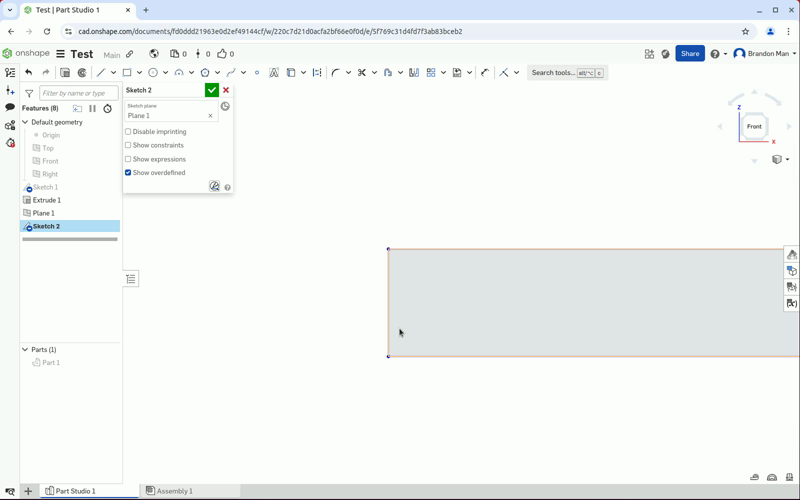
scroll(-6)
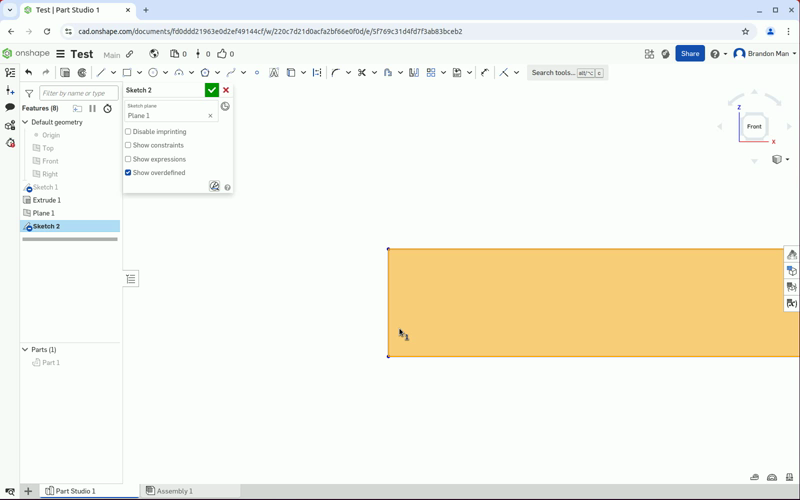
scroll(-6)
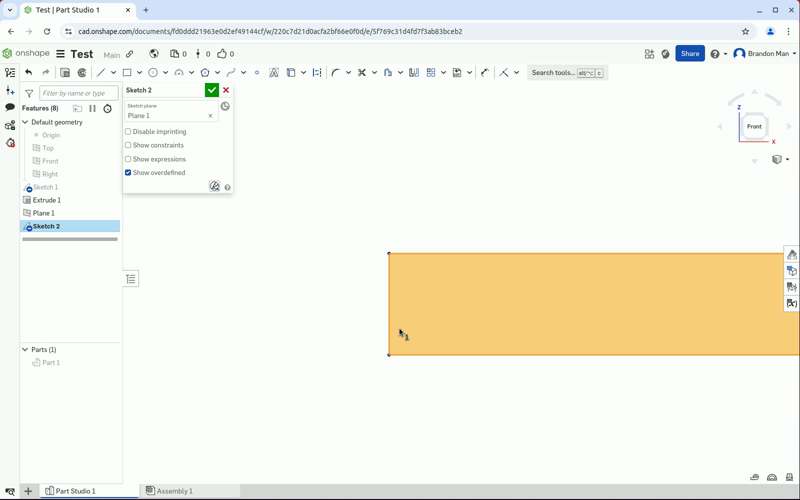
scroll(-6)
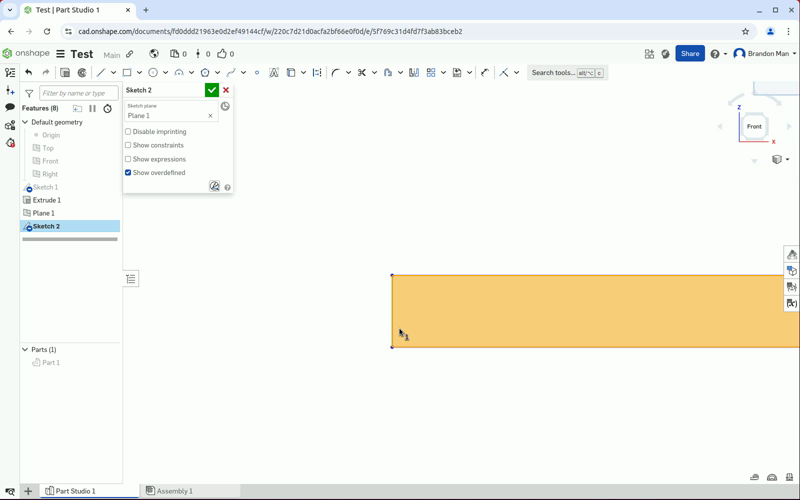
scroll(-6)
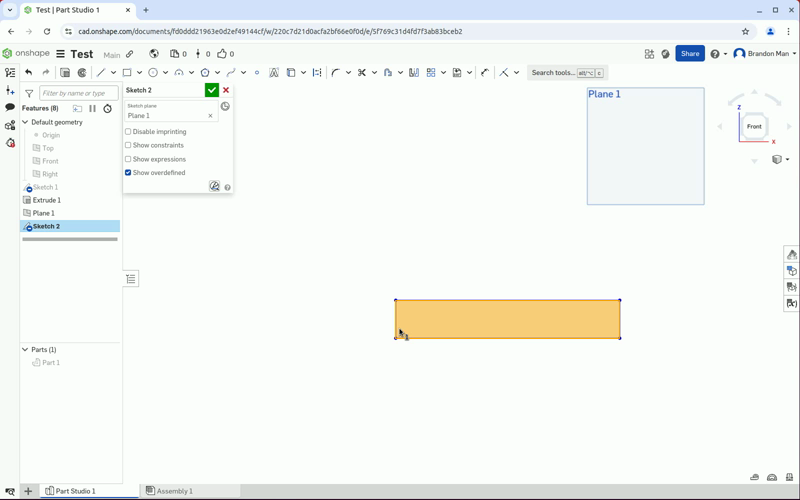
scroll(-6)
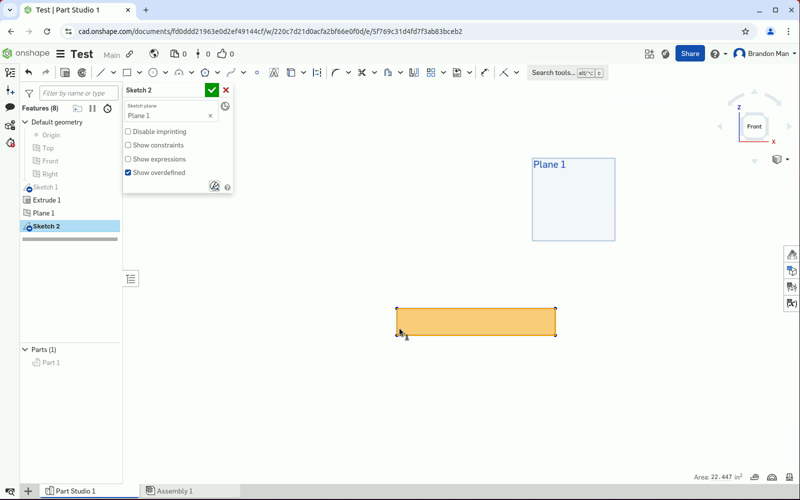
scroll(-6)
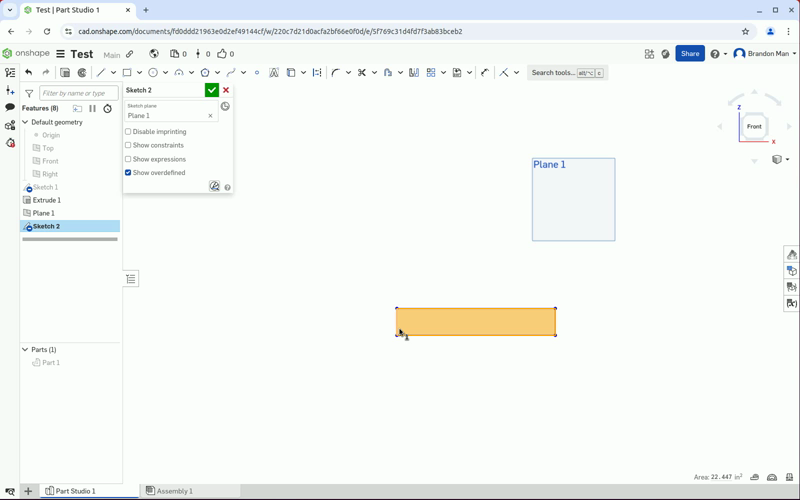
scroll(-6)
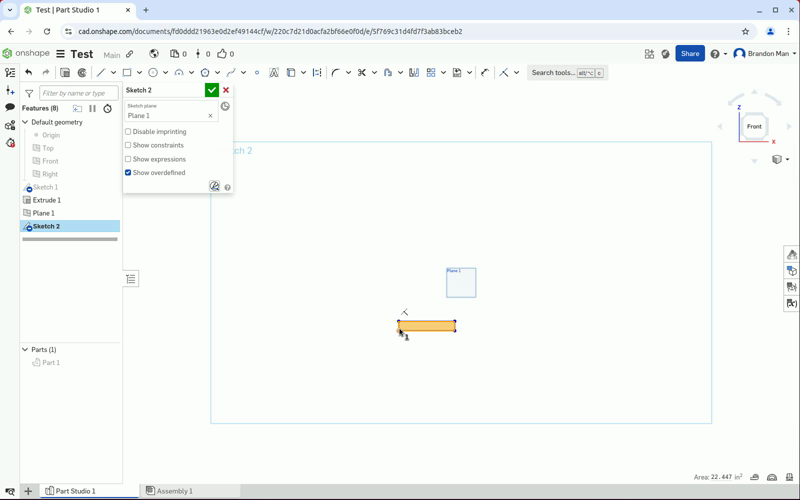
mouse_move(73, 352)
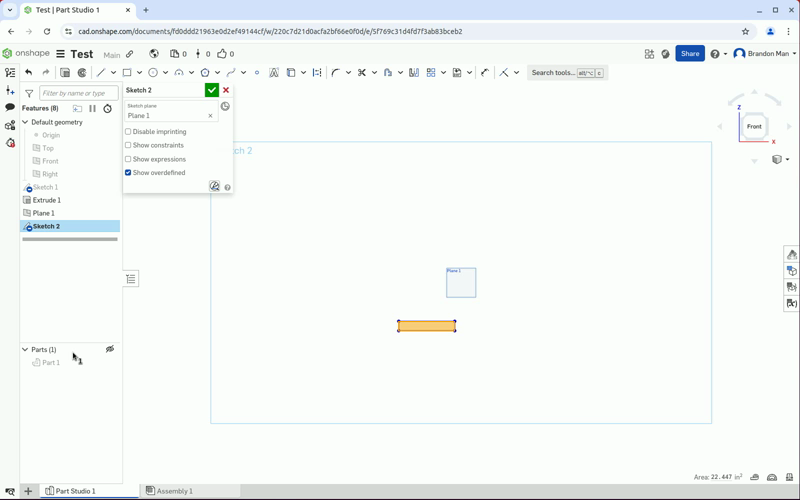
key(shift+y)
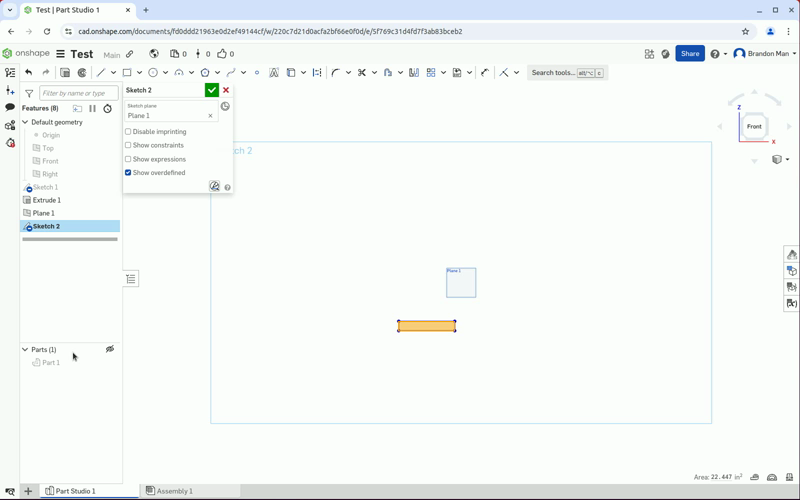
key(shift+e)
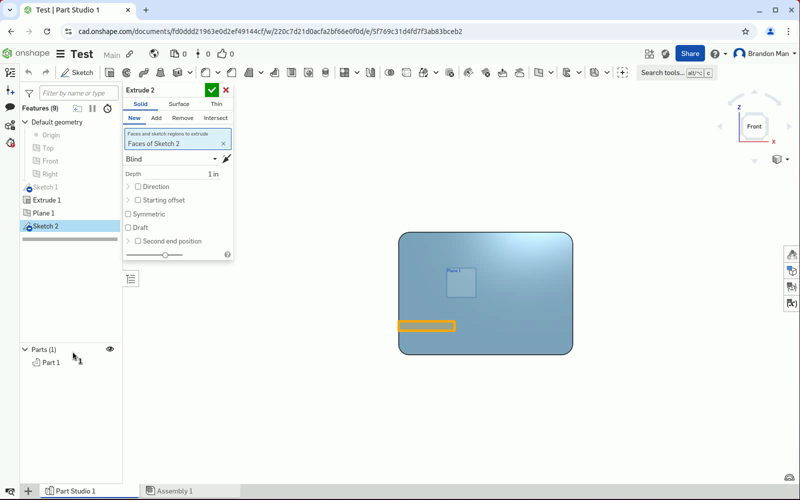
mouse_move(143, 106)
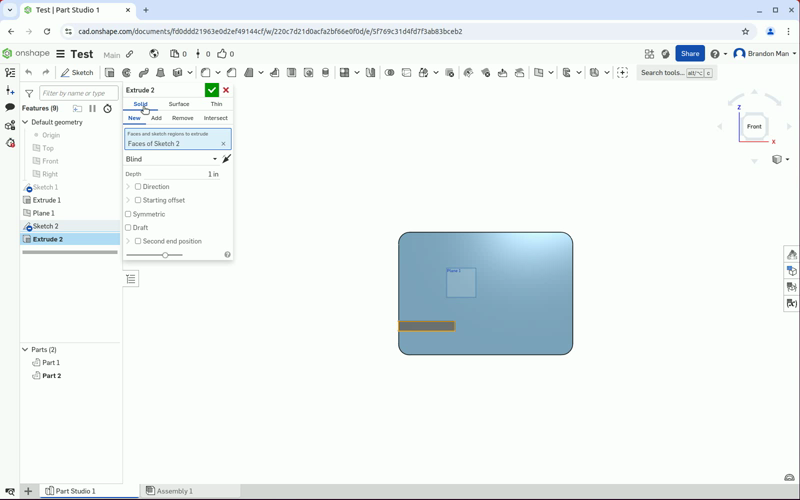
click(143, 106)
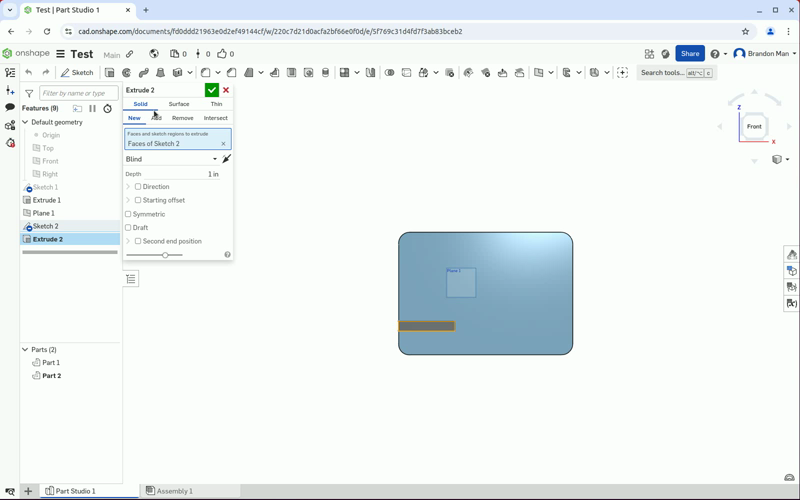
mouse_move(186, 120)
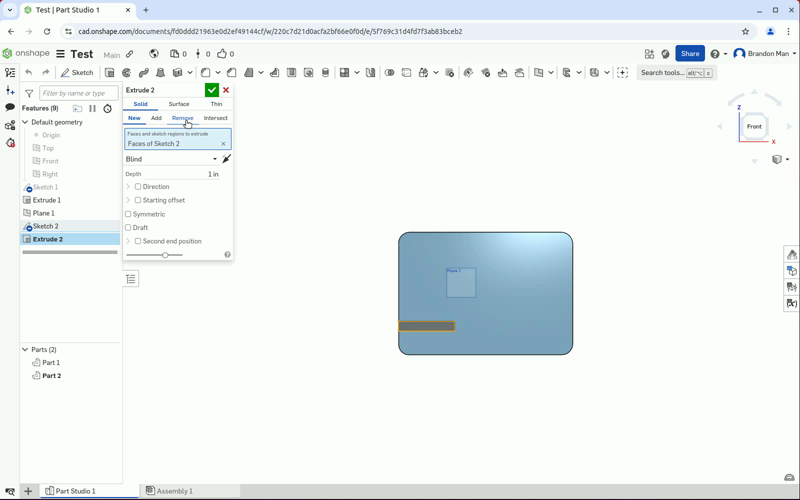
click(186, 120)
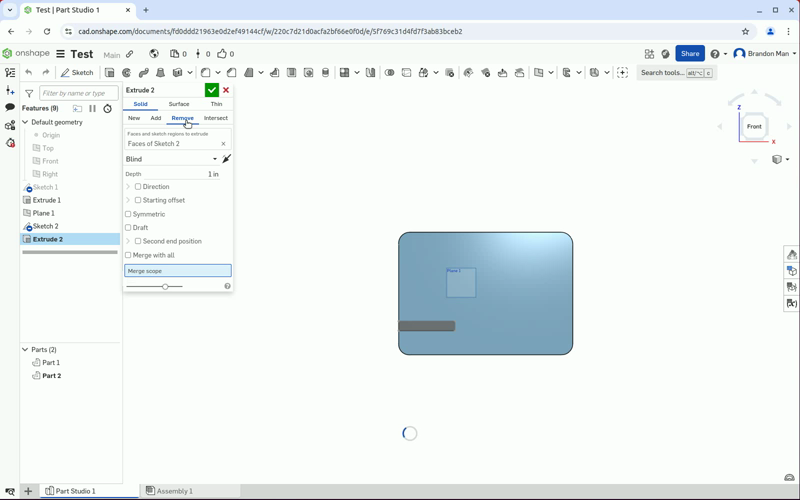
key(tab, 4)
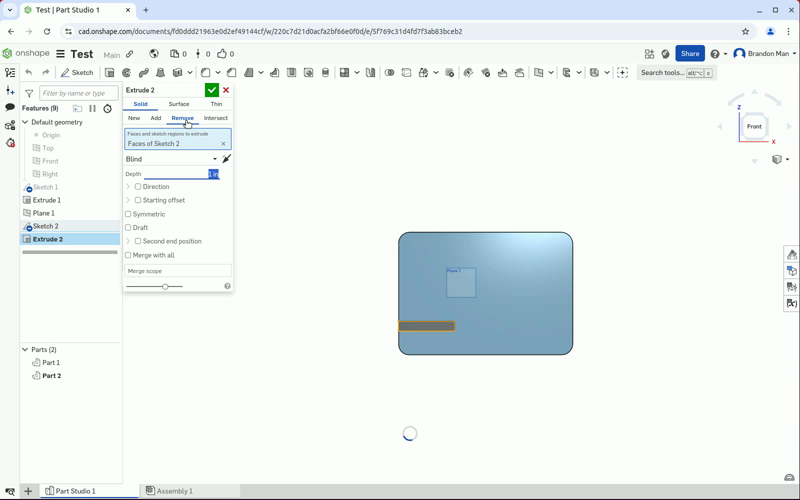
text(3.129)
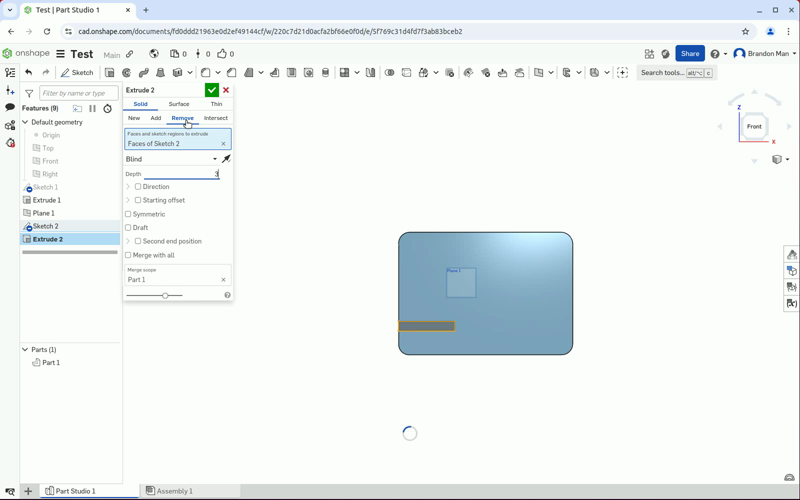
key(tab, 6)
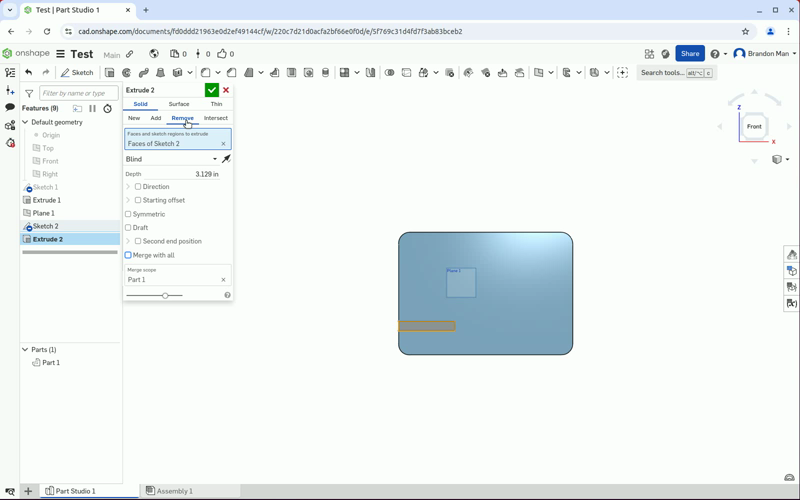
key(space)
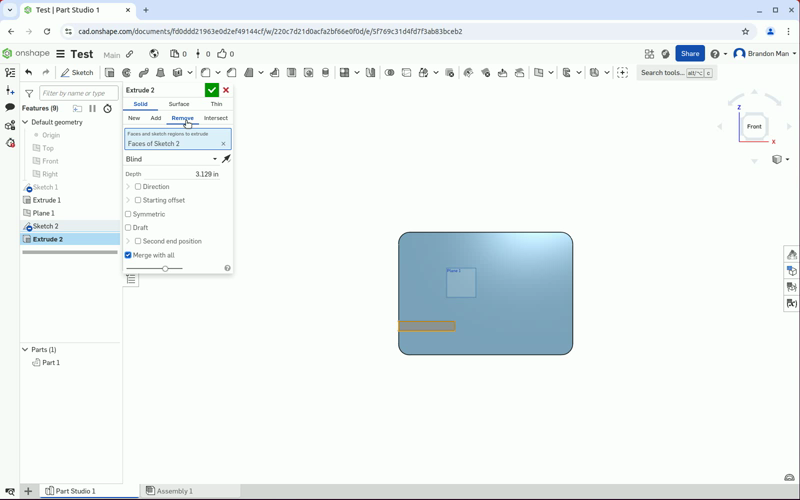
key(enter)
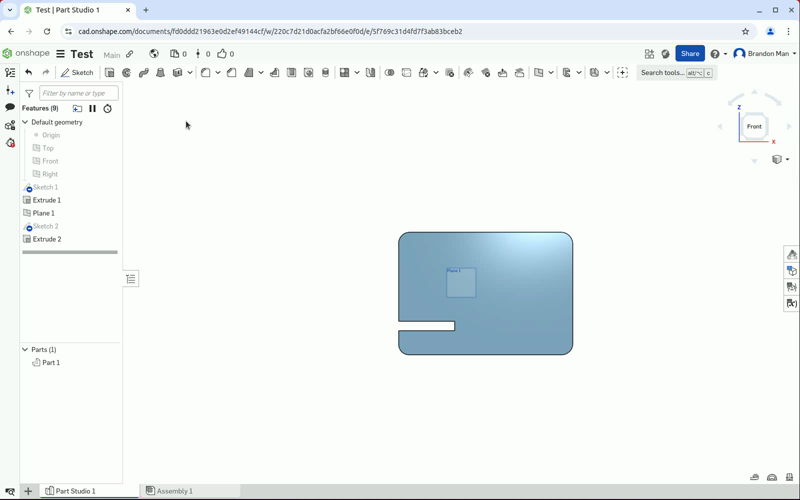
key(shift+h)
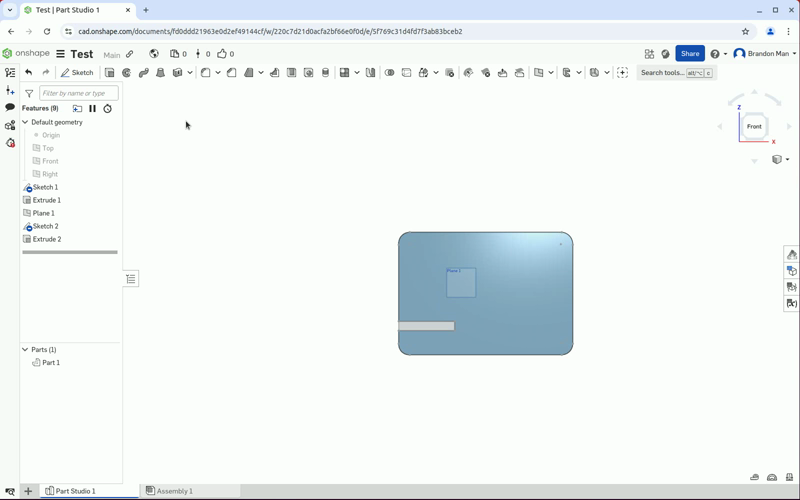
key(shift+h)
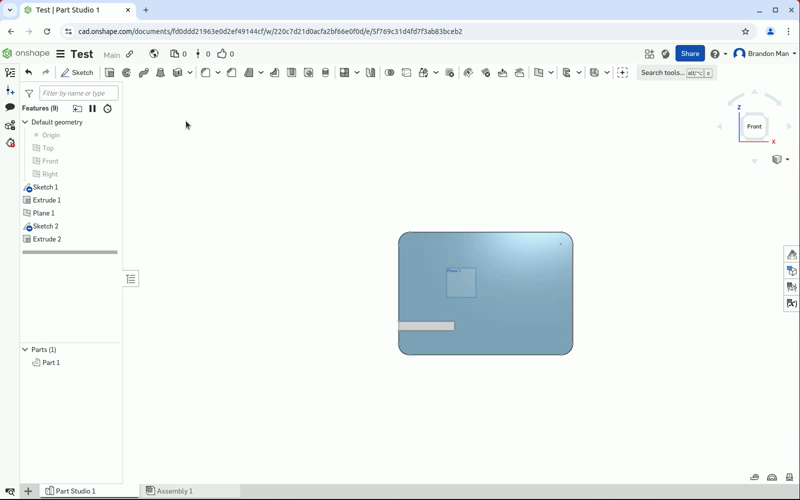
key(shift+7)
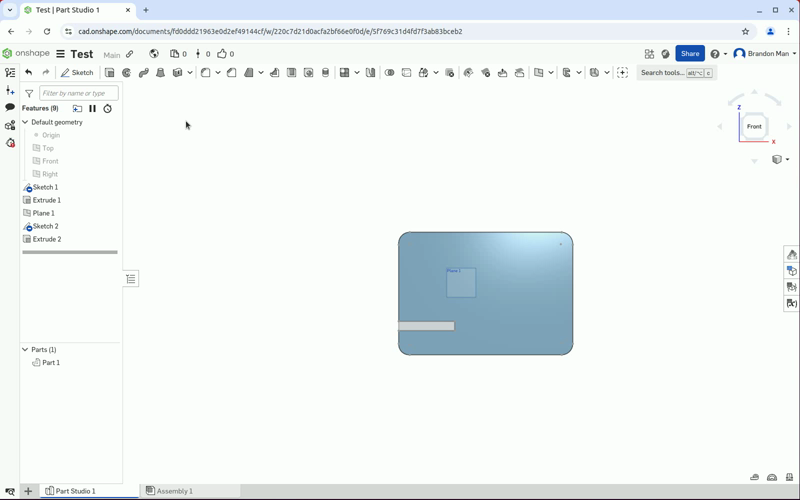
key(left, 2)
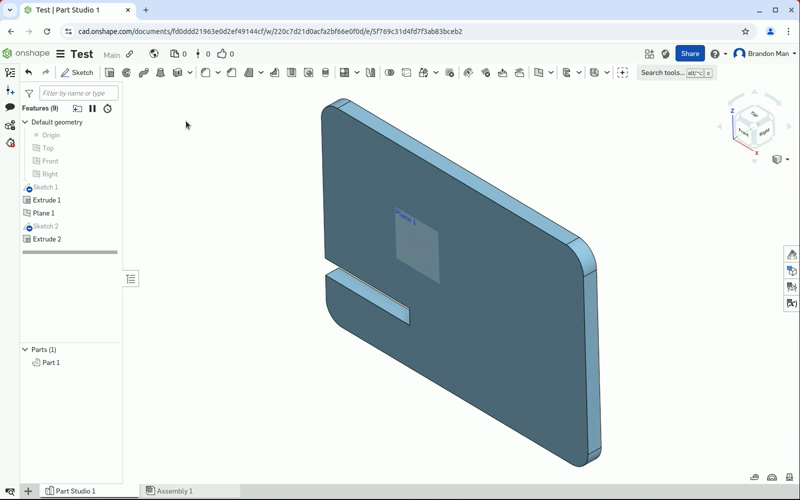
key(down, 2)
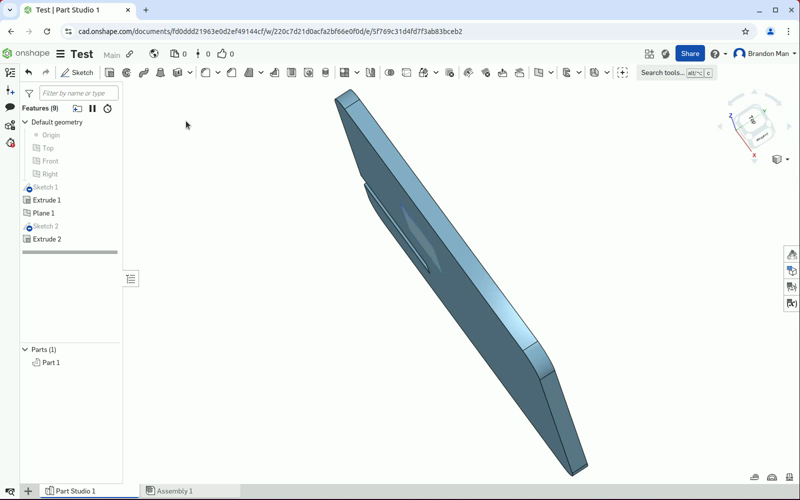
key(up, 2)
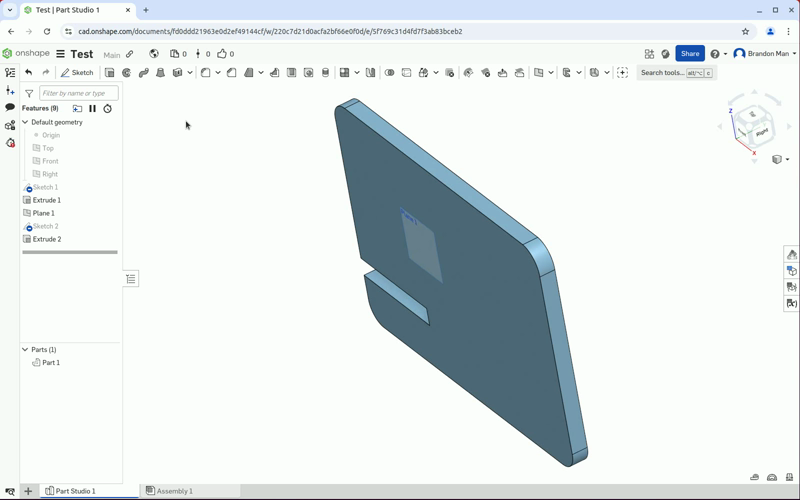
key(right, 2)
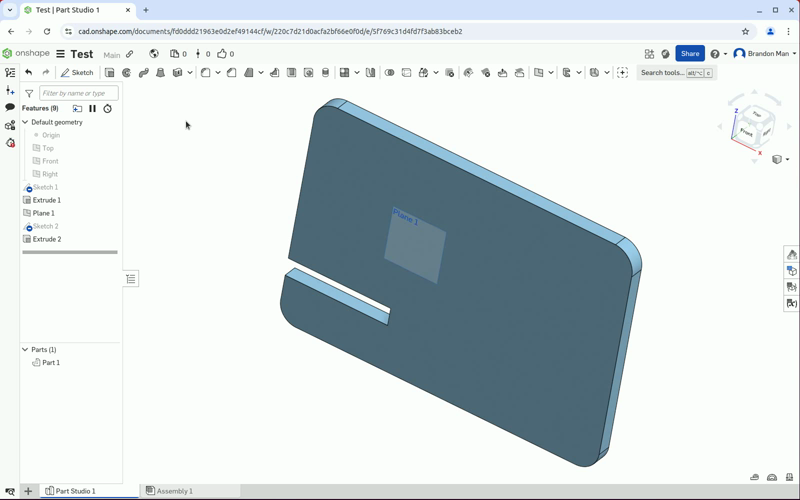
mouse_move(73, 189)
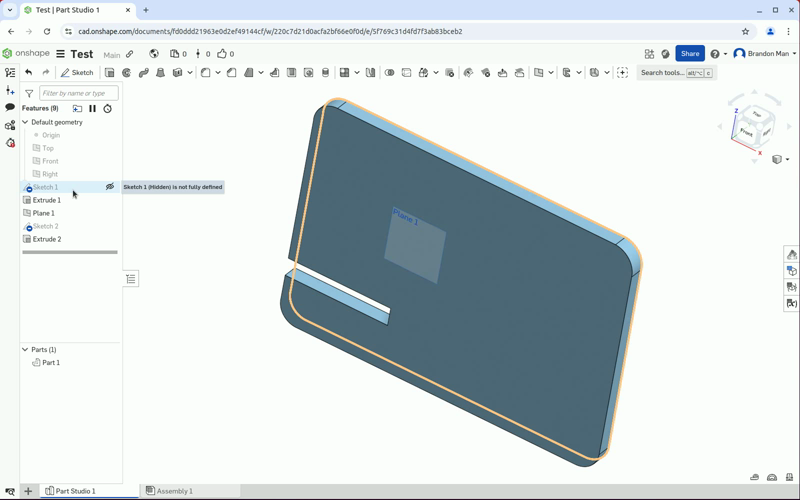
click(73, 189)